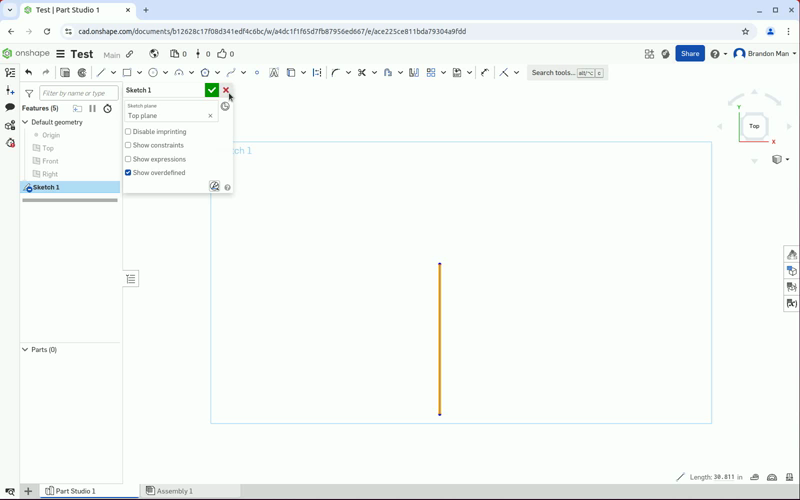
key(shift+h)
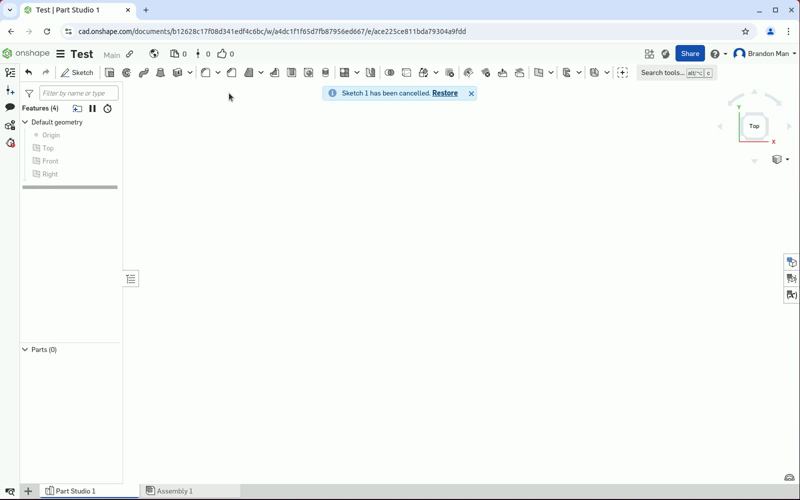
mouse_move(73, 352)
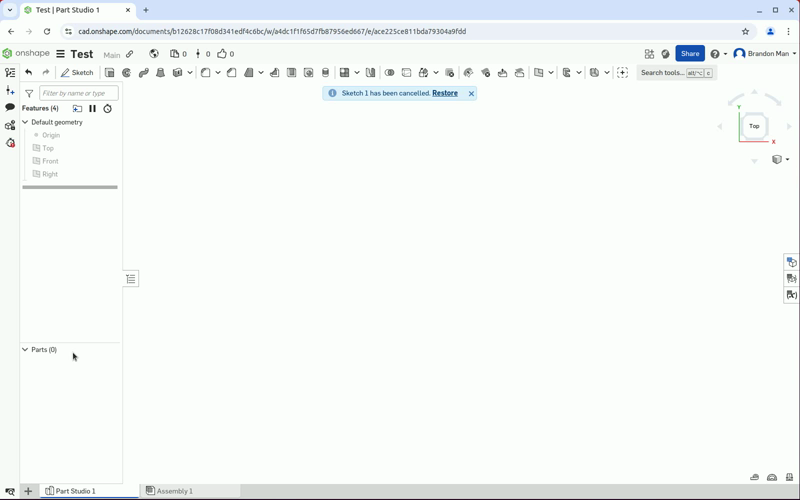
key(y)
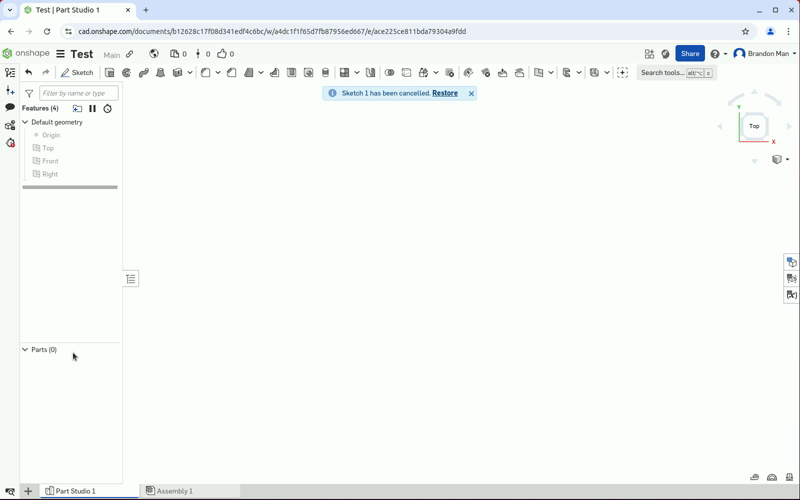
key(shift+p)
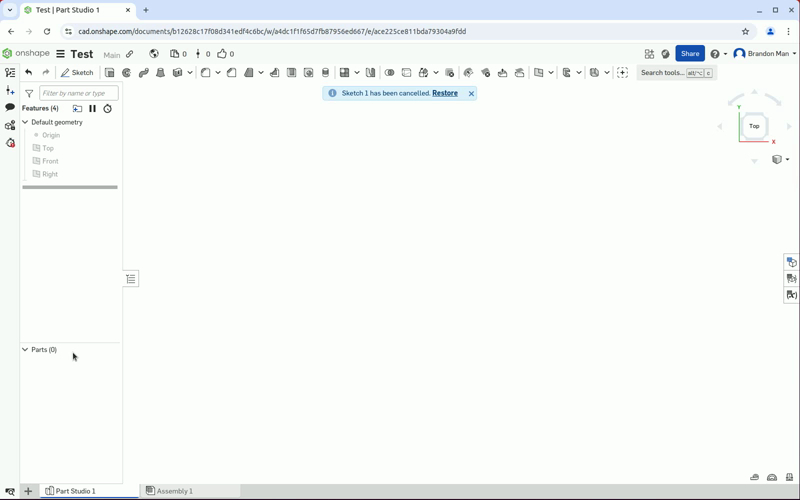
key(space)
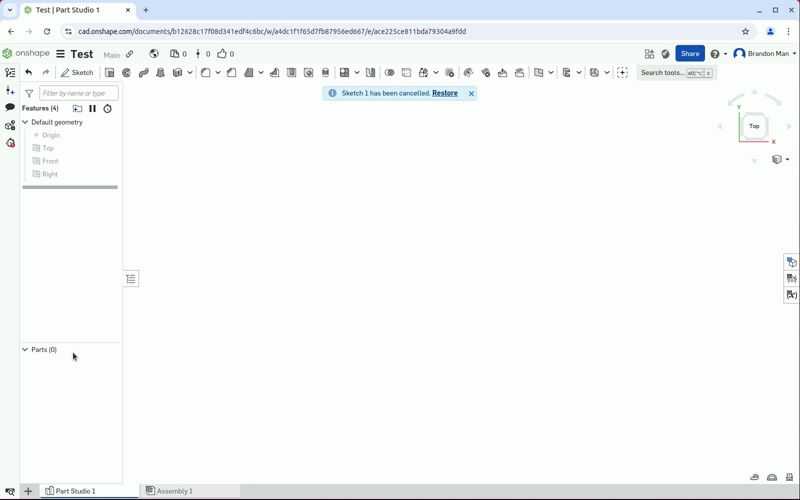
key_down(shift)
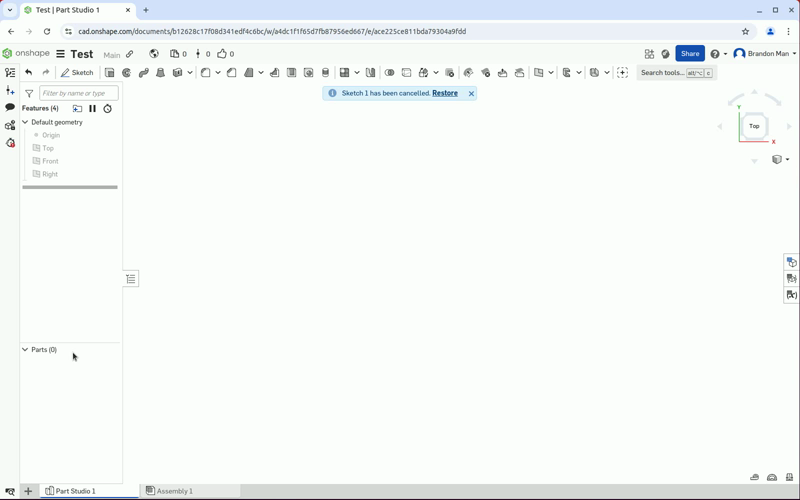
key(up)
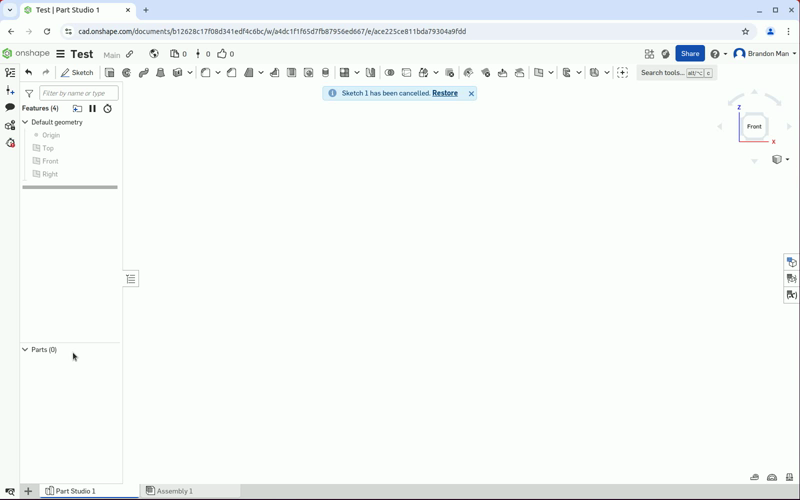
key_up(shift)
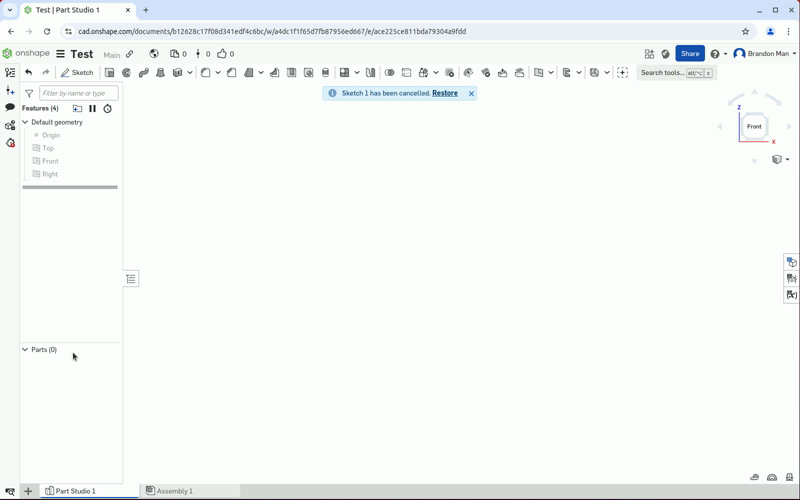
mouse_move(73, 352)
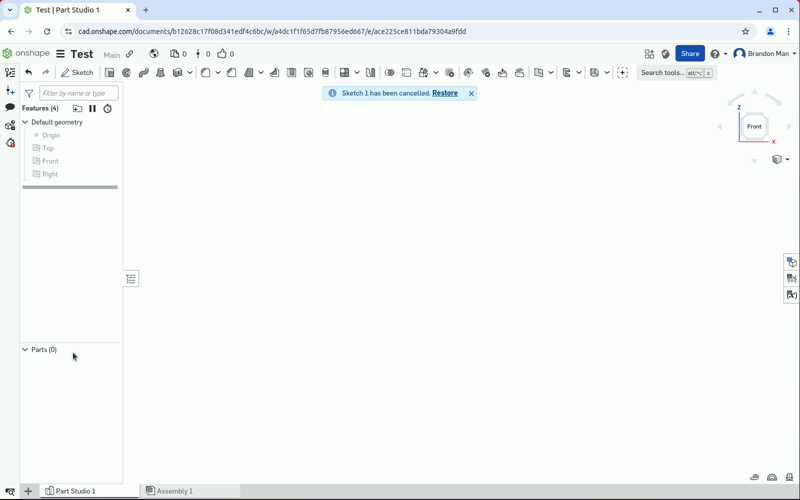
key(shift+y)
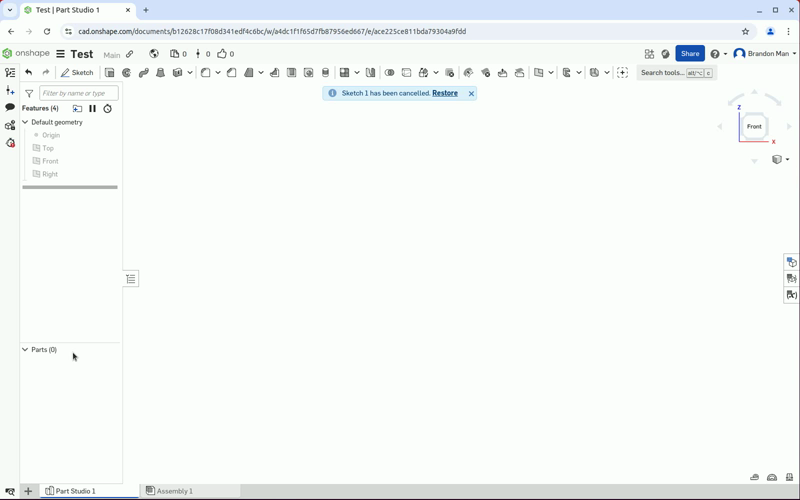
key(shift+s)
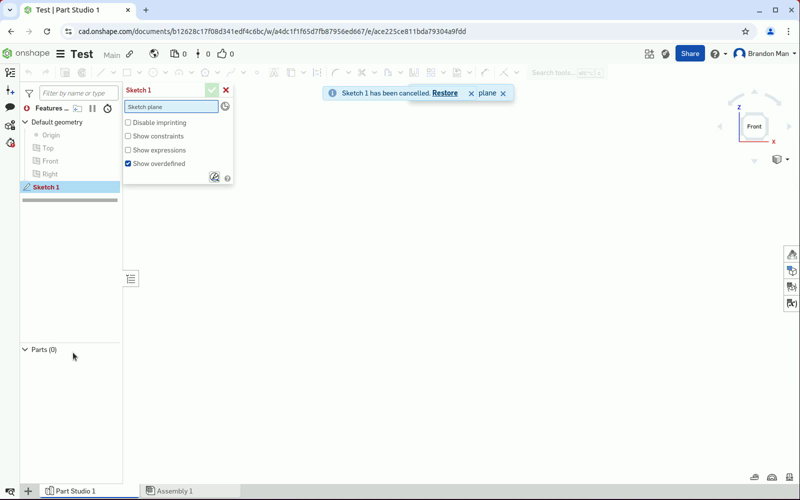
mouse_move(73, 163)
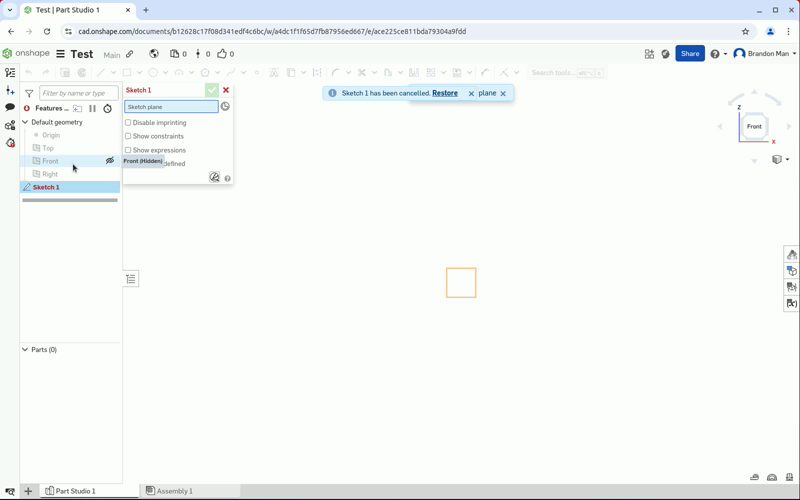
click(73, 163)
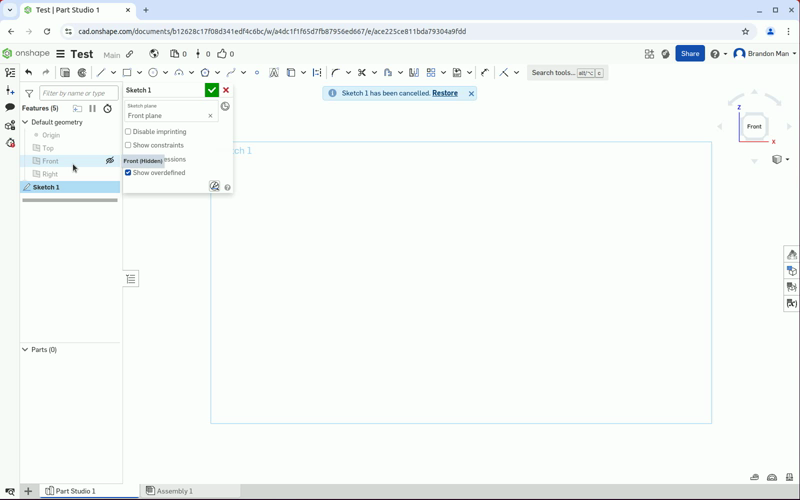
mouse_move(73, 352)
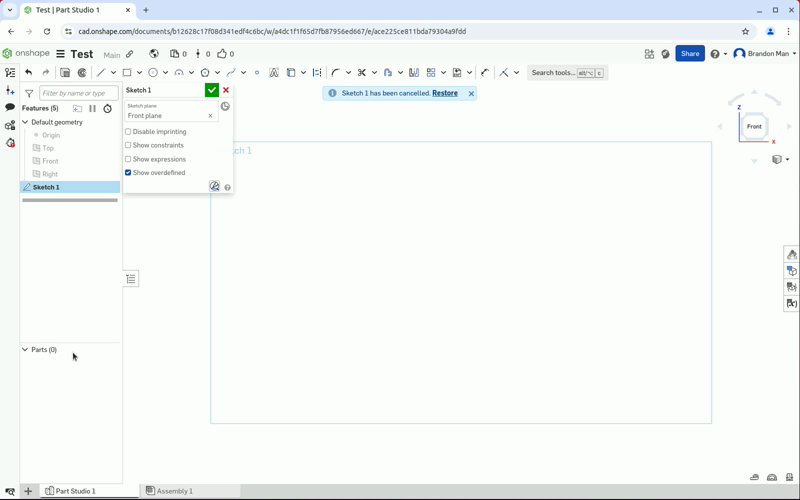
key(y)
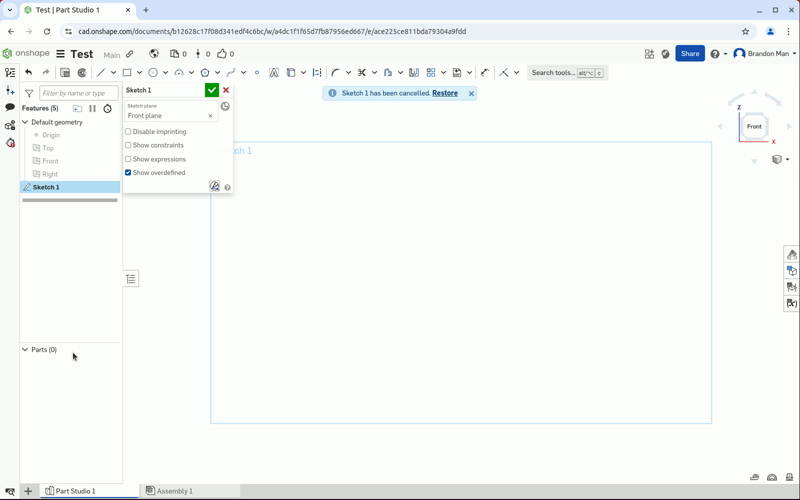
key(l)
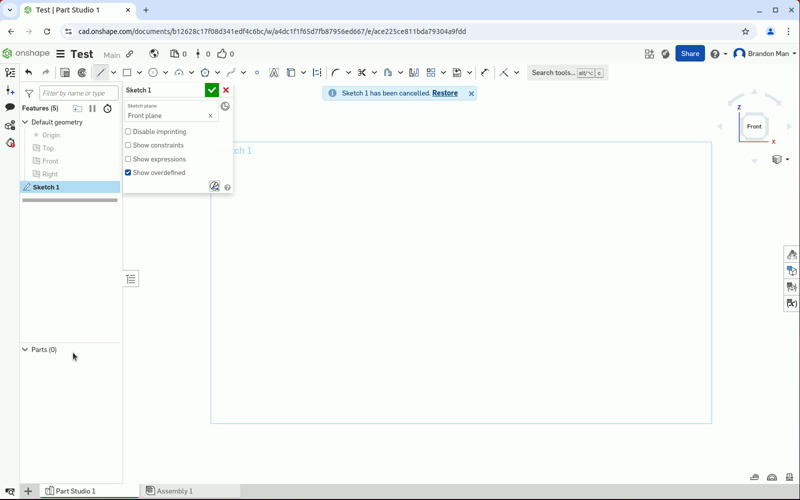
key_down(shift)
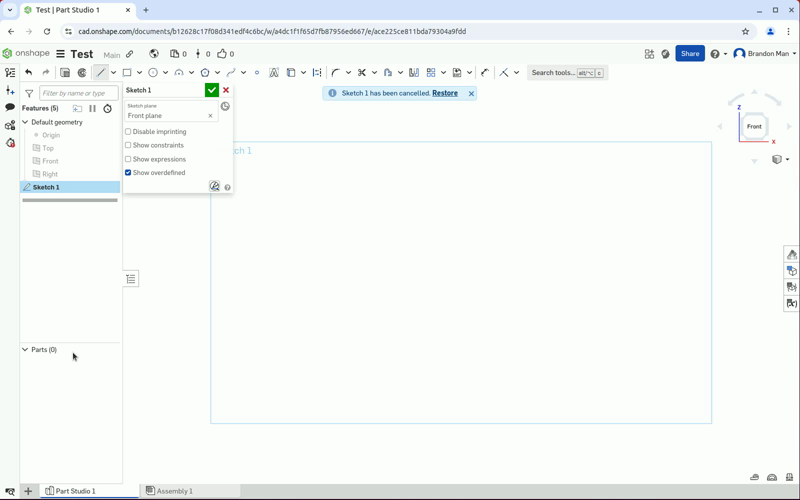
mouse_move(348, 282)
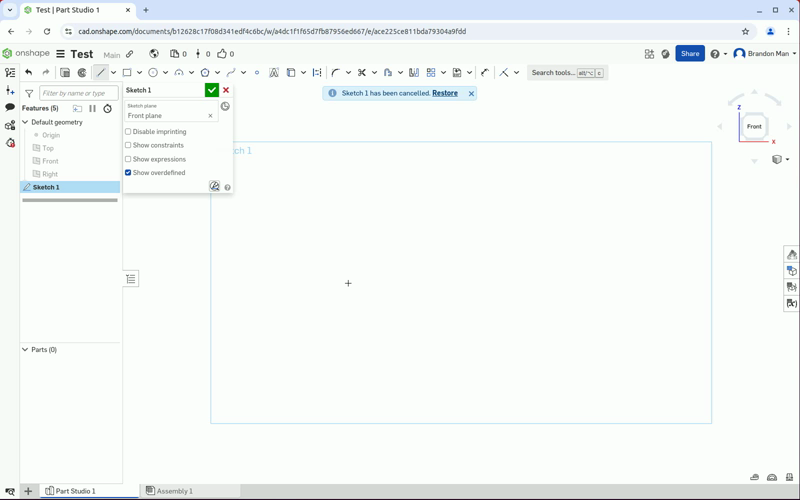
click(348, 282)
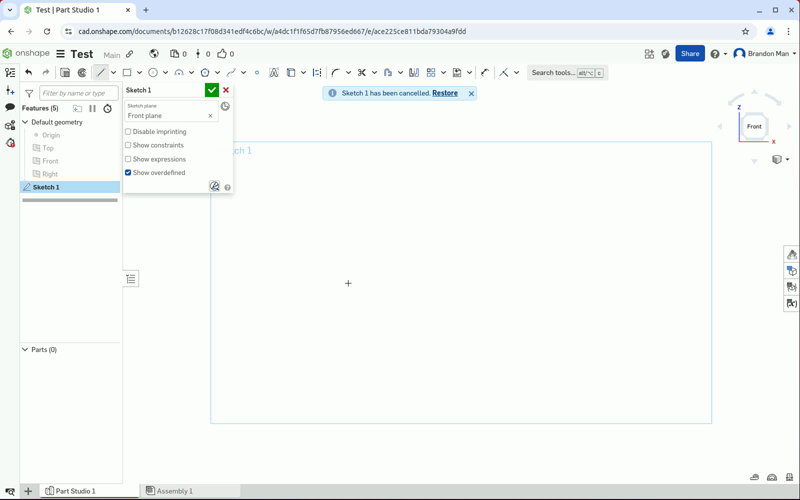
key_up(shift)
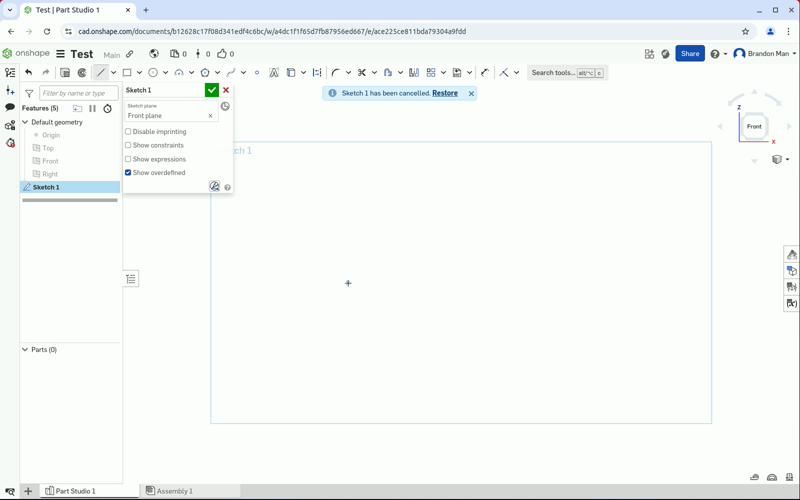
key_down(shift)
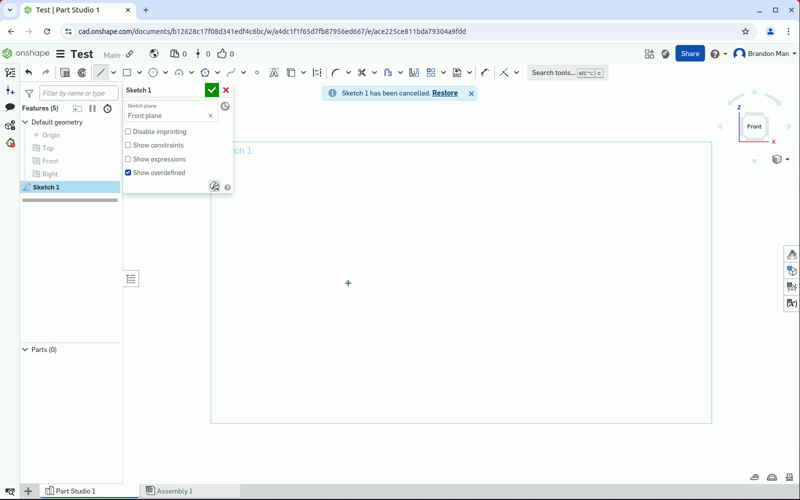
mouse_move(460, 282)
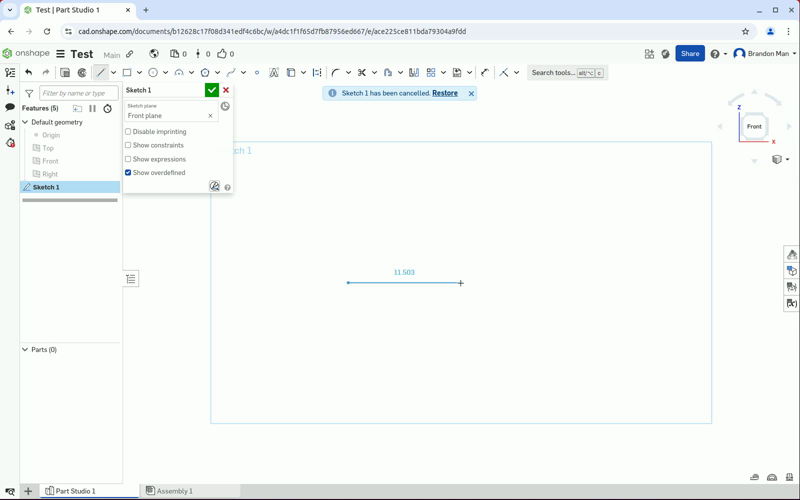
click(460, 282)
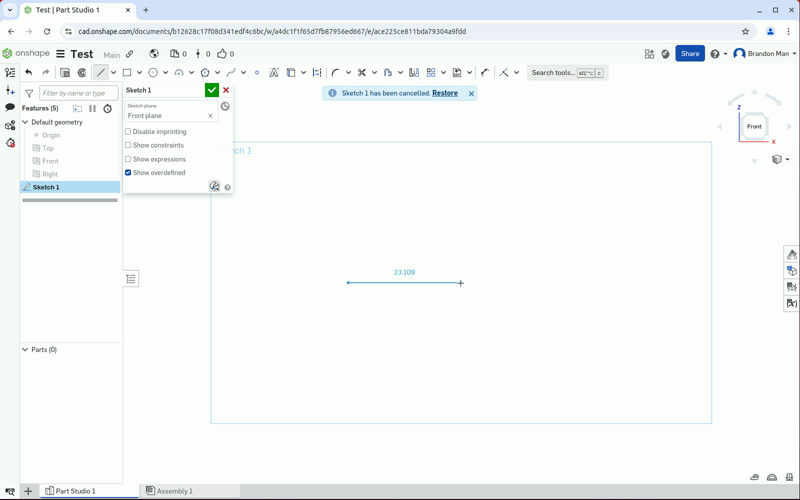
key_up(shift)
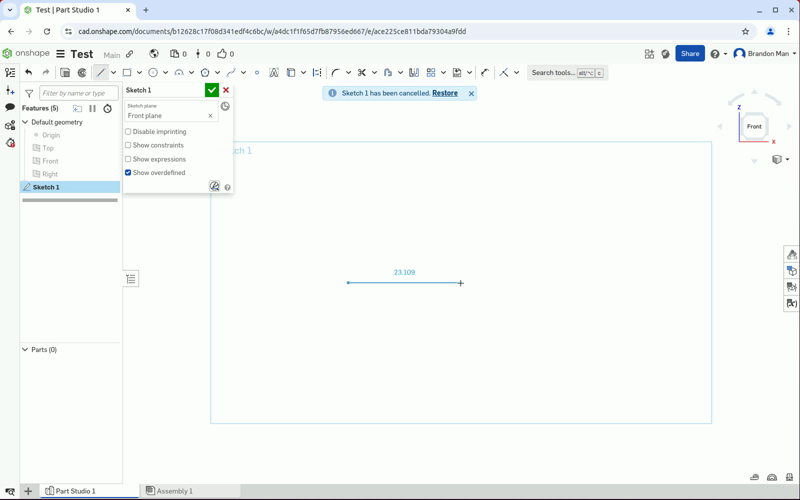
key_down(shift)
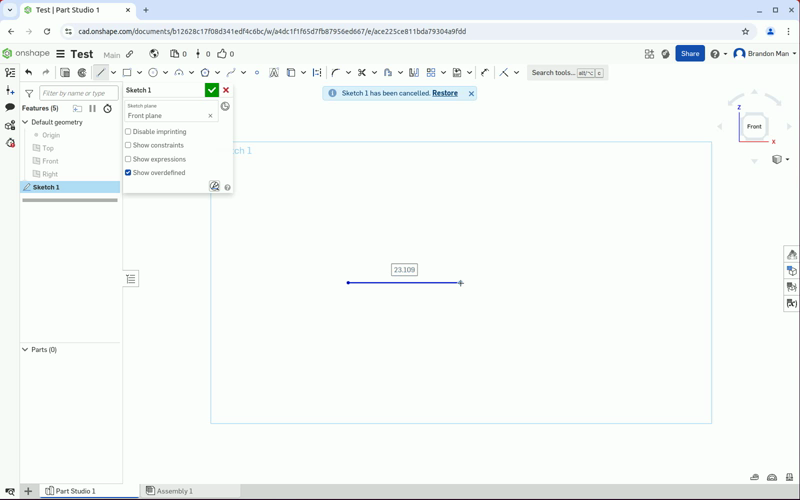
mouse_move(460, 170)
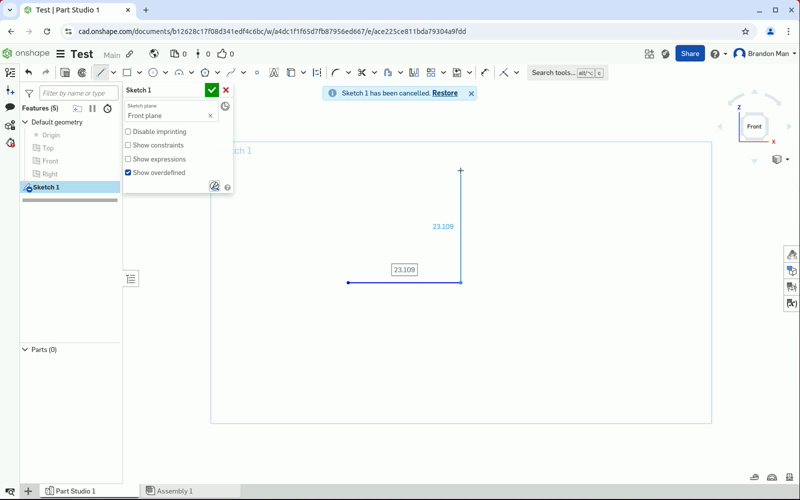
click(460, 170)
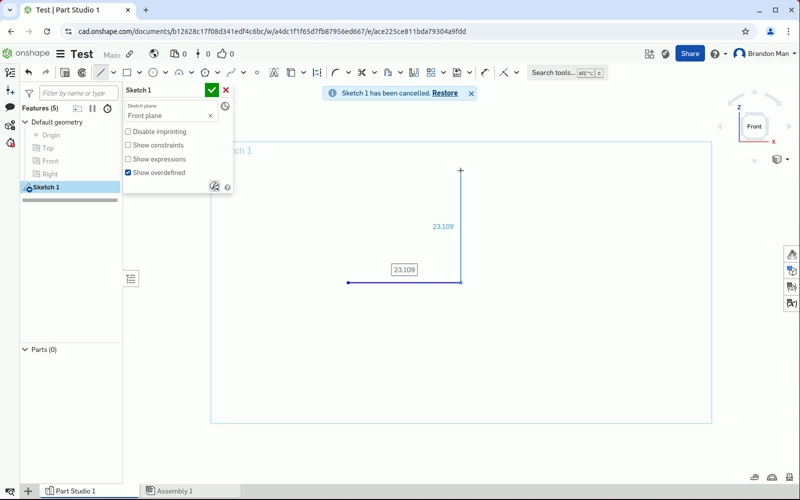
key_up(shift)
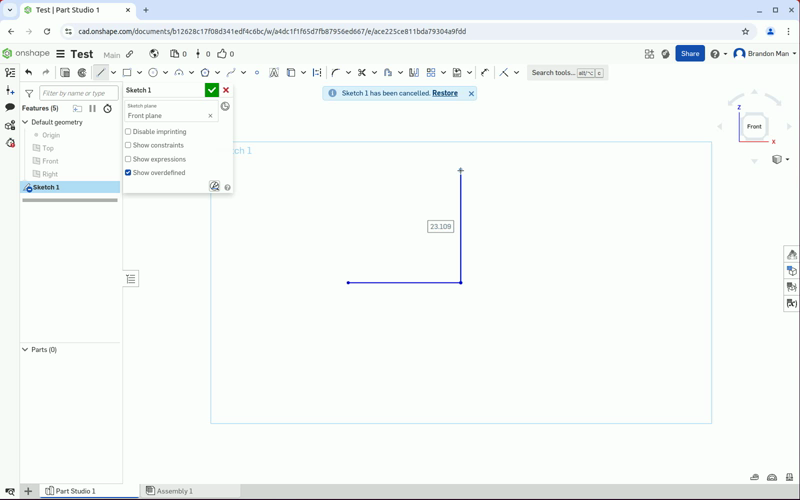
key_down(shift)
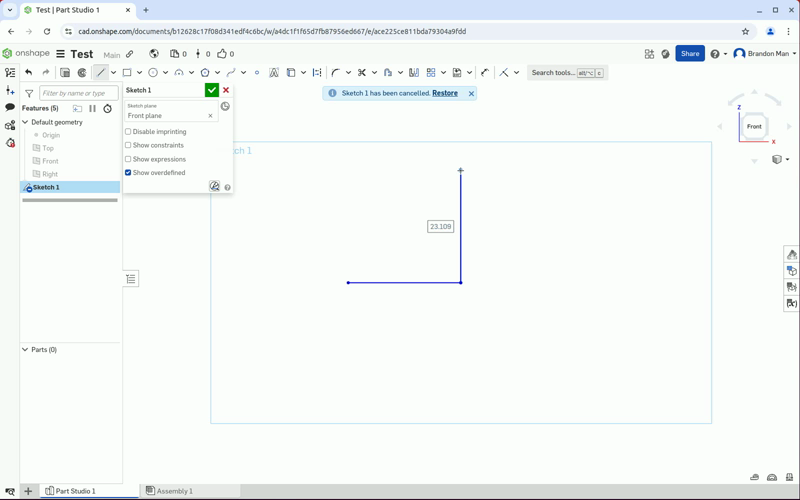
mouse_move(348, 170)
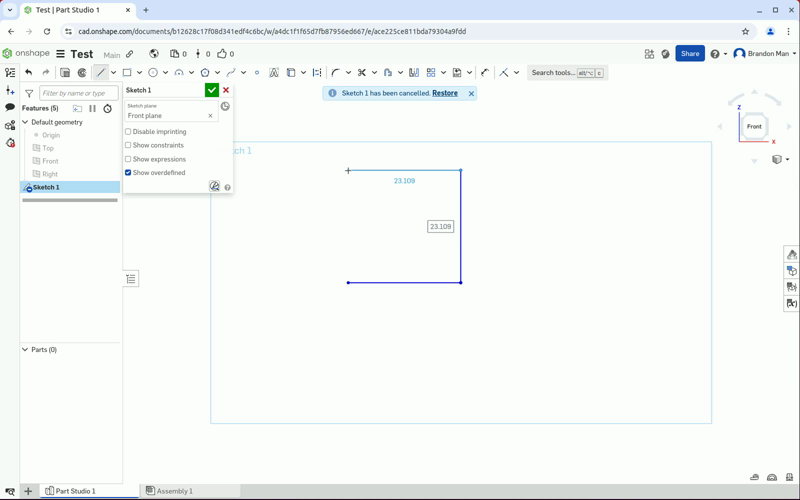
click(348, 170)
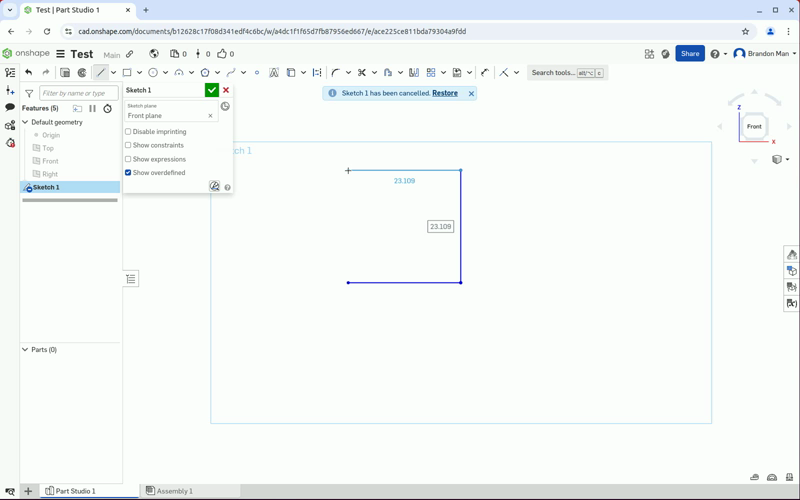
key_up(shift)
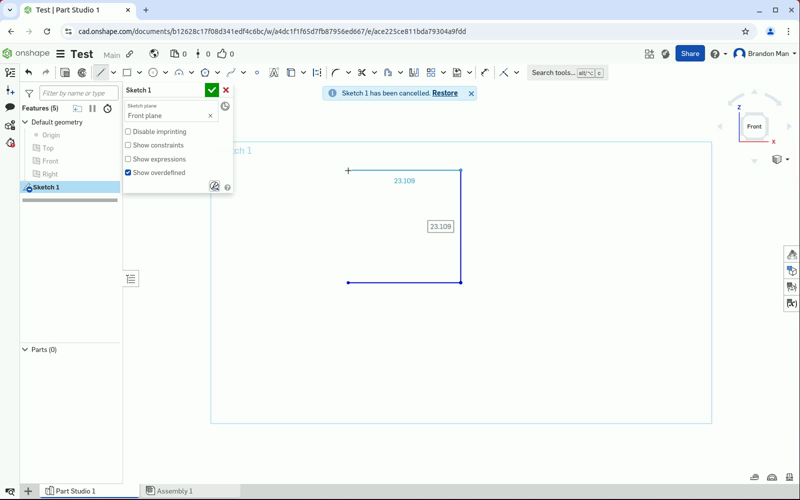
key_down(shift)
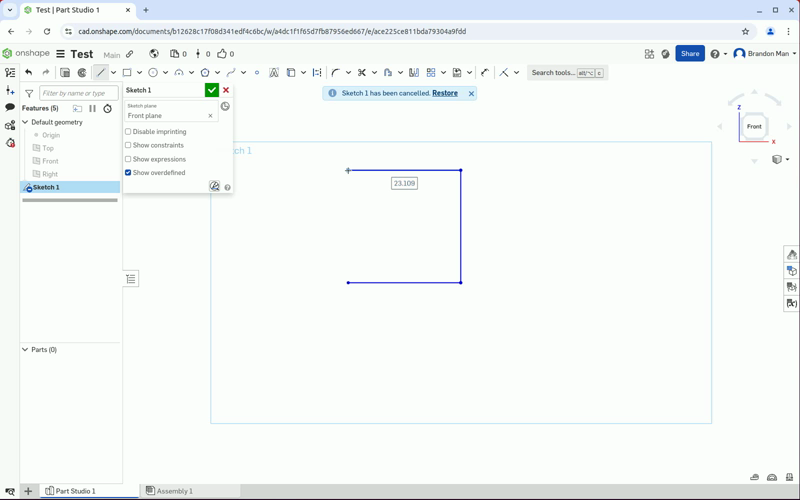
mouse_move(348, 282)
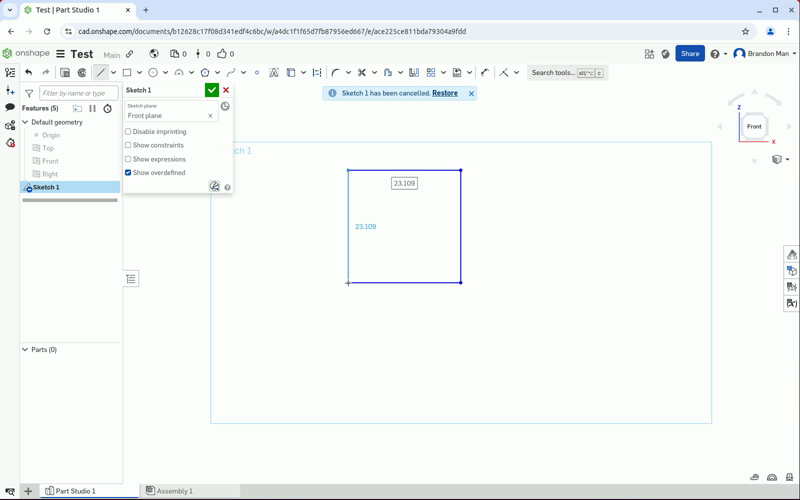
key_up(shift)
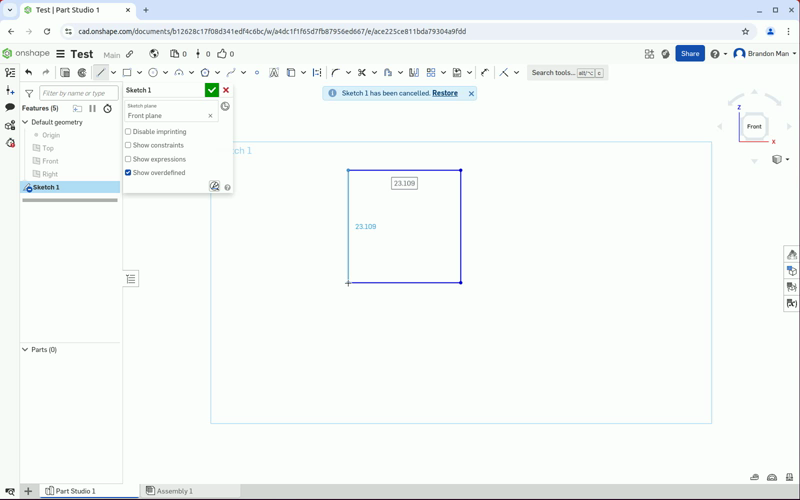
click(348, 282)
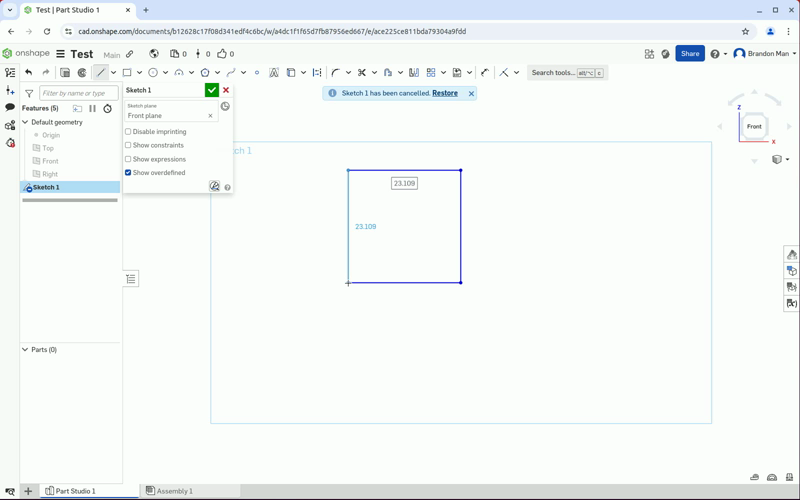
key(esc)
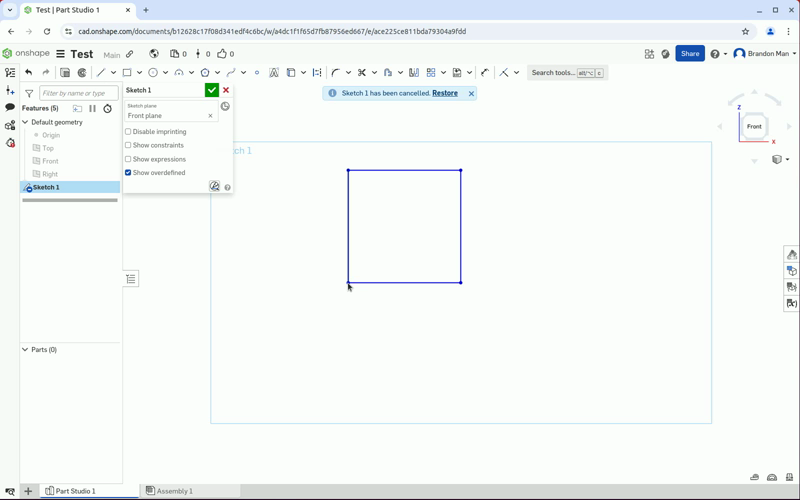
mouse_move(429, 248)
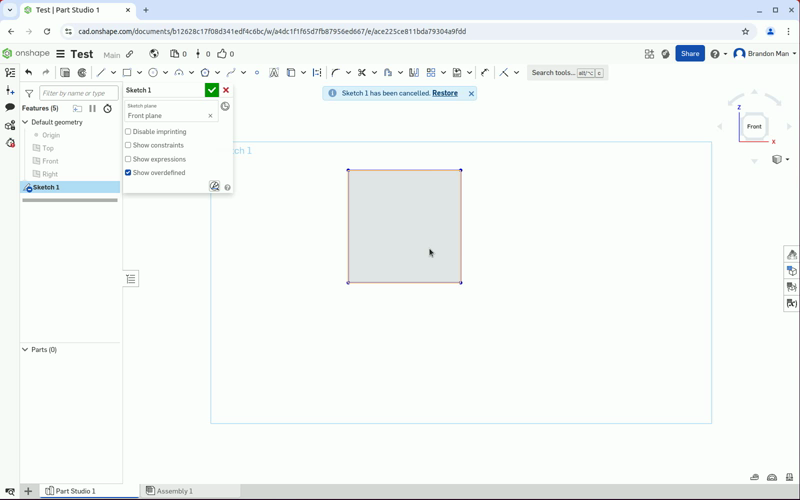
click(429, 248)
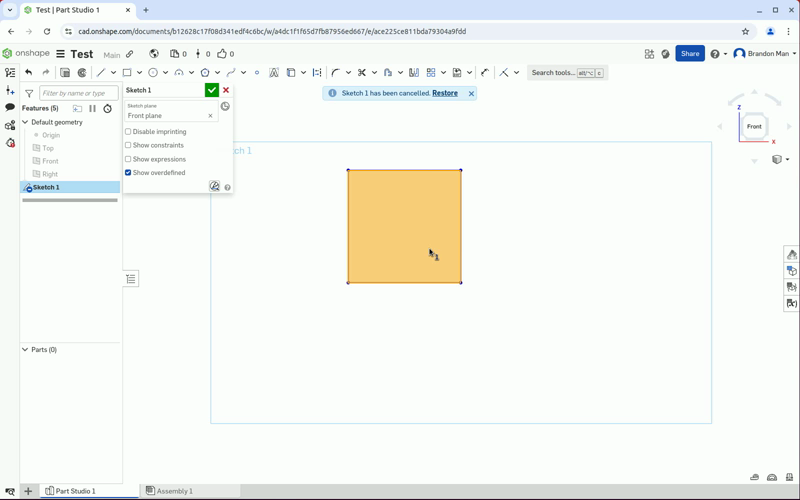
mouse_move(73, 352)
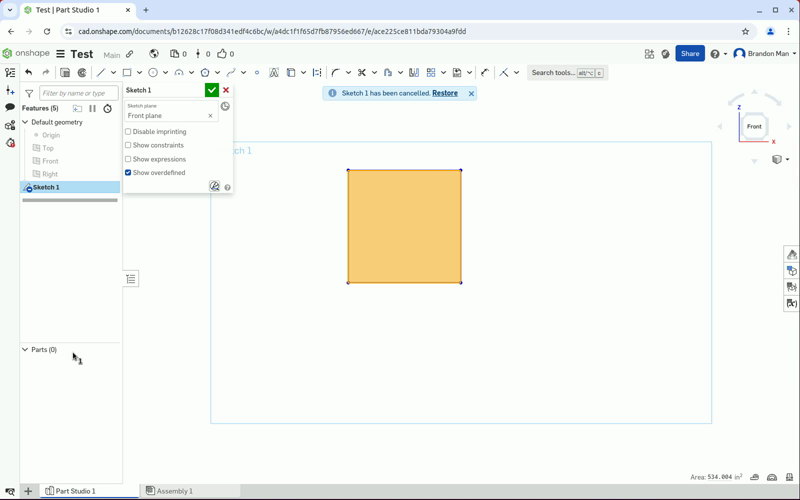
key(shift+y)
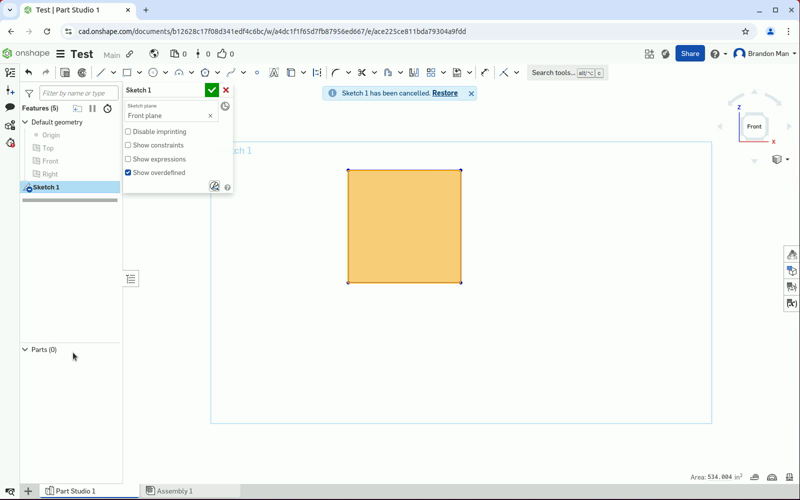
key(shift+e)
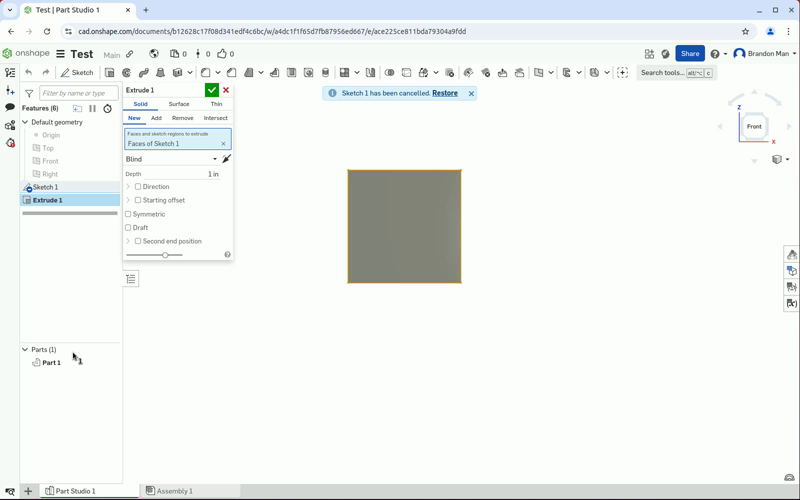
mouse_move(143, 106)
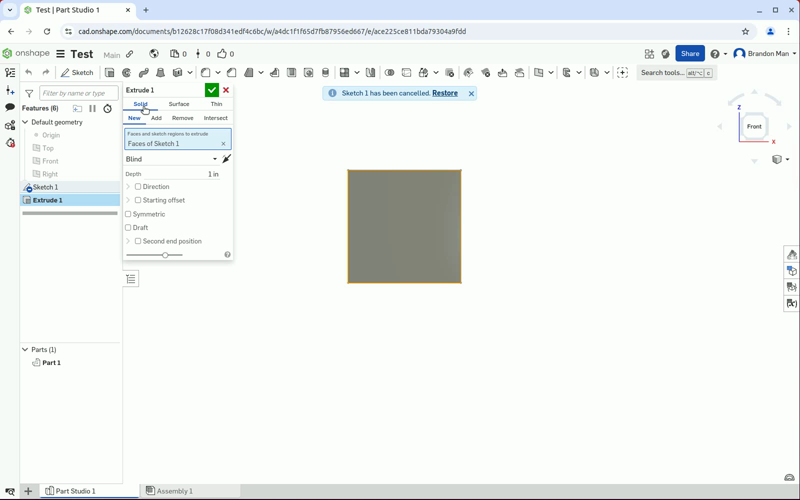
click(143, 106)
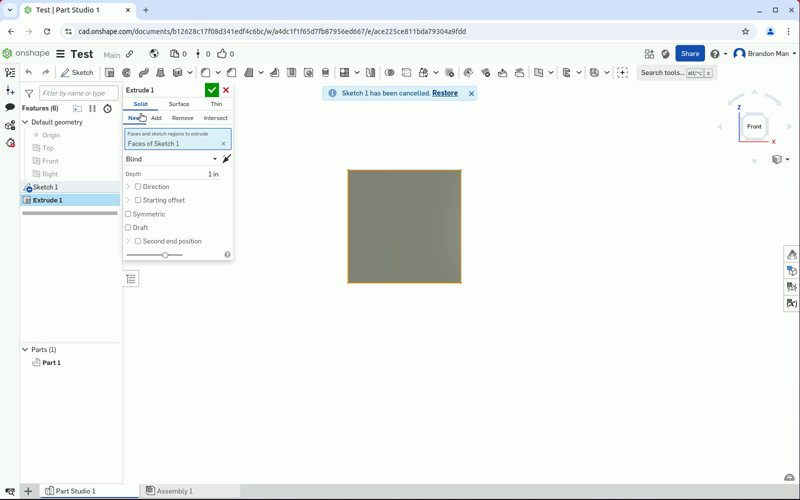
mouse_move(137, 120)
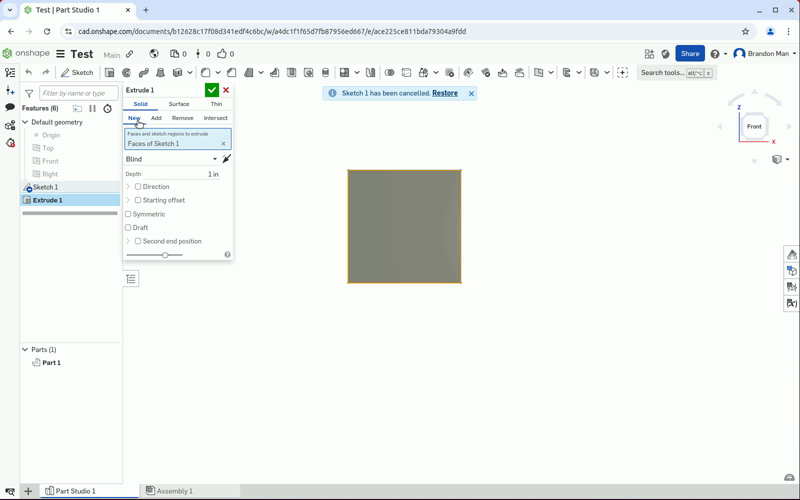
click(137, 120)
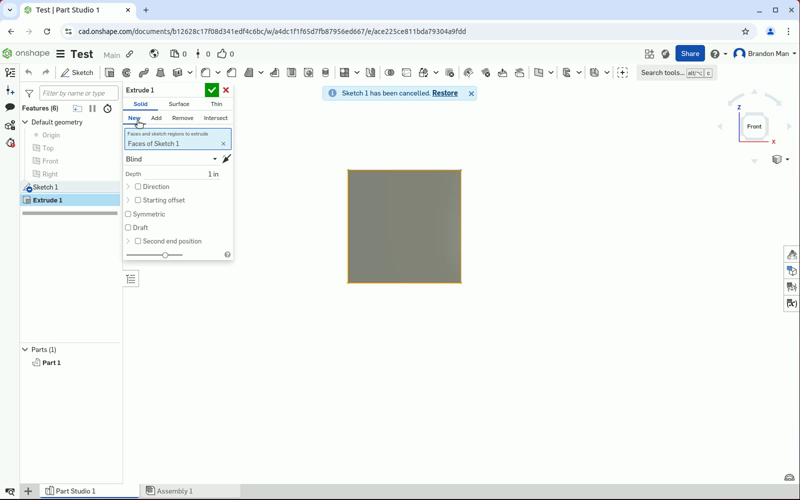
key(tab, 4)
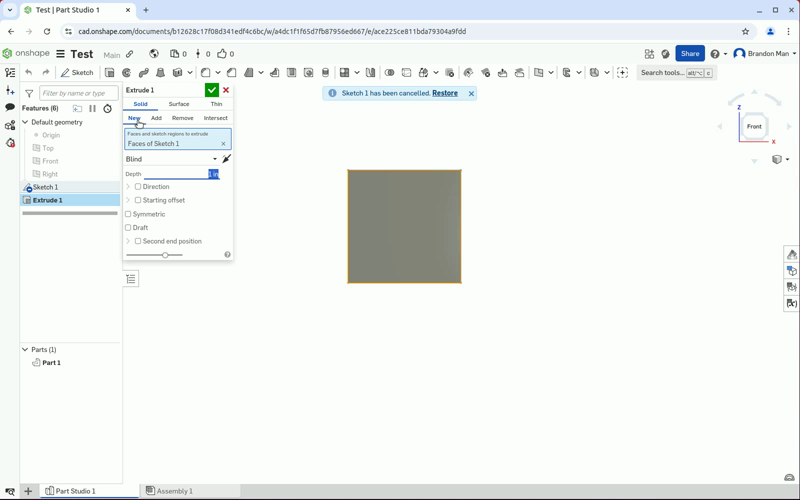
text(23.108)
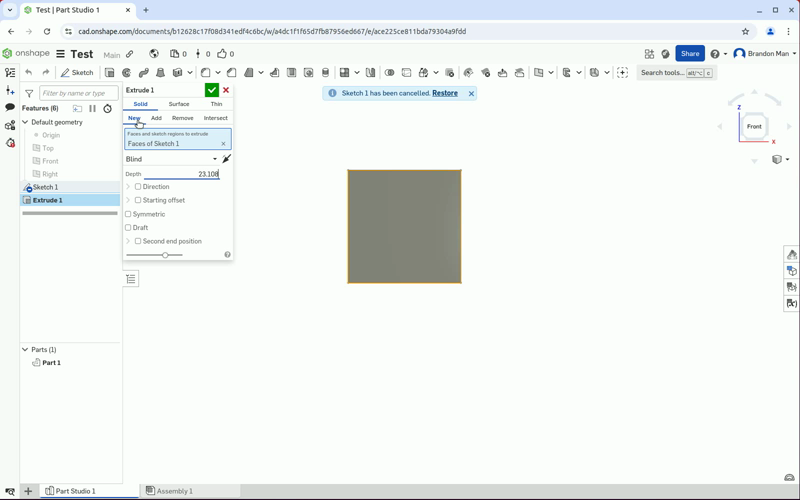
key(enter)
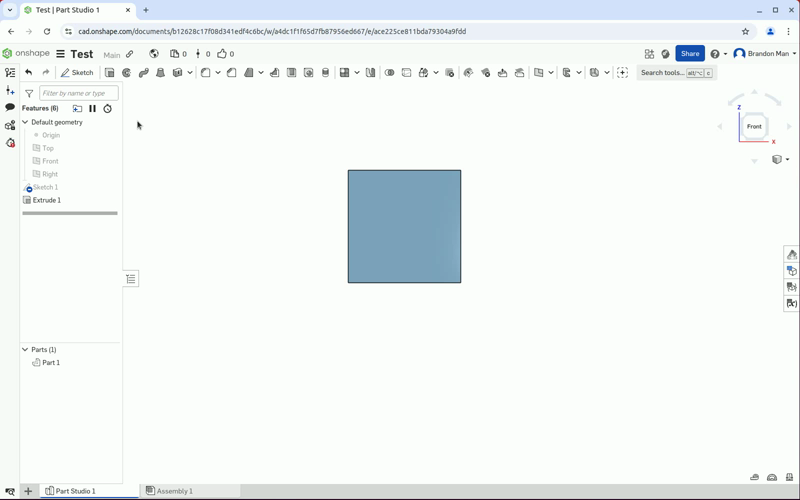
key(shift+h)
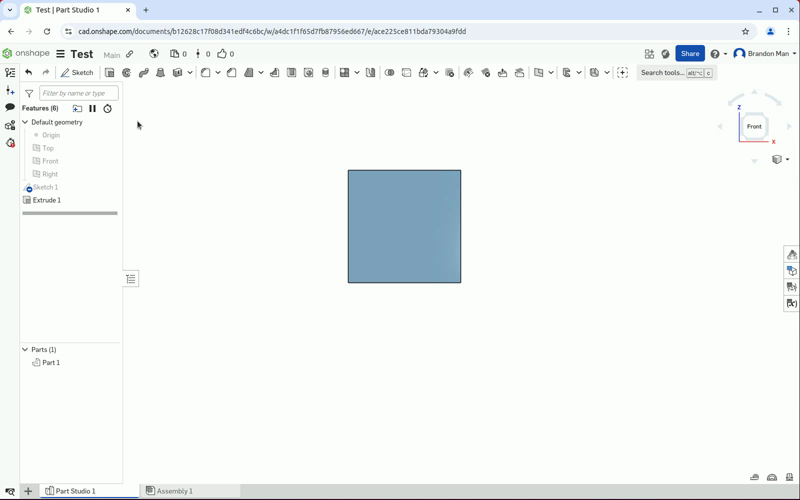
key(shift+h)
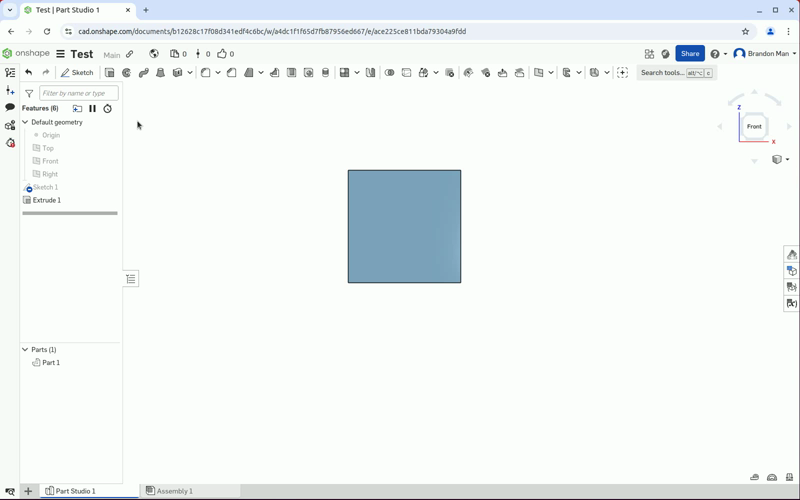
mouse_move(73, 189)
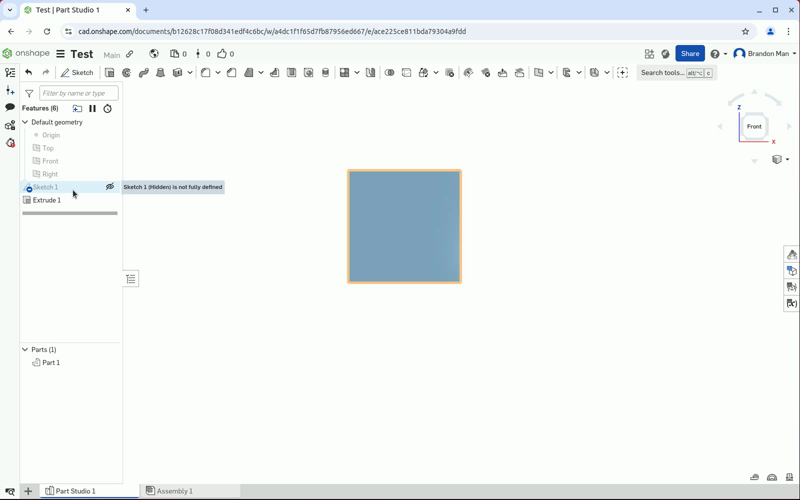
click(73, 189)
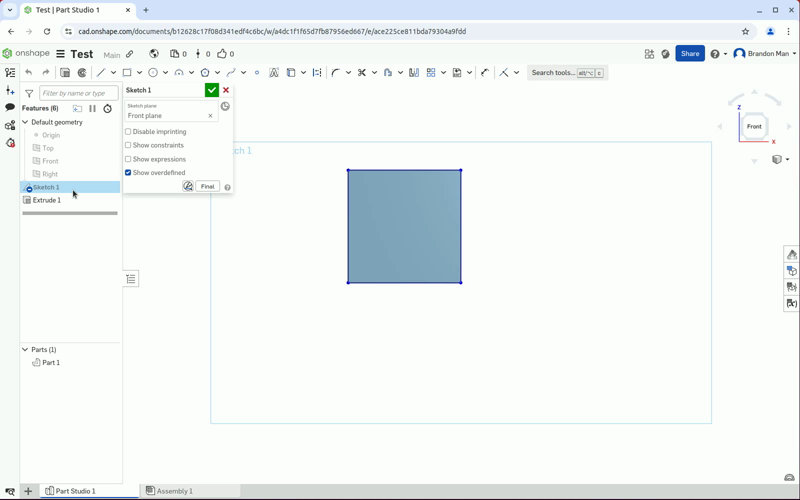
mouse_move(229, 92)
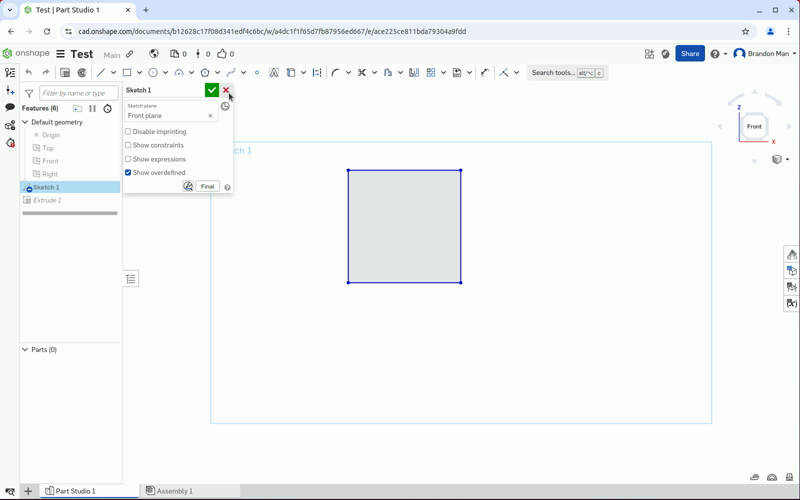
click(229, 92)
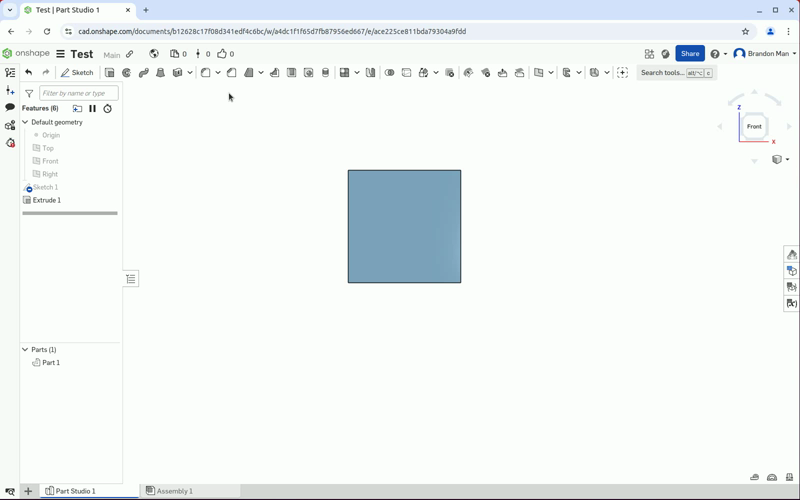
mouse_move(541, 75)
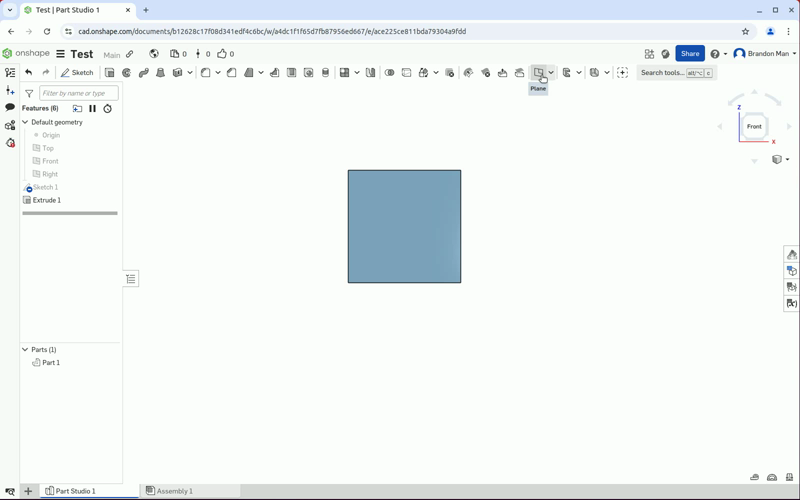
click(541, 75)
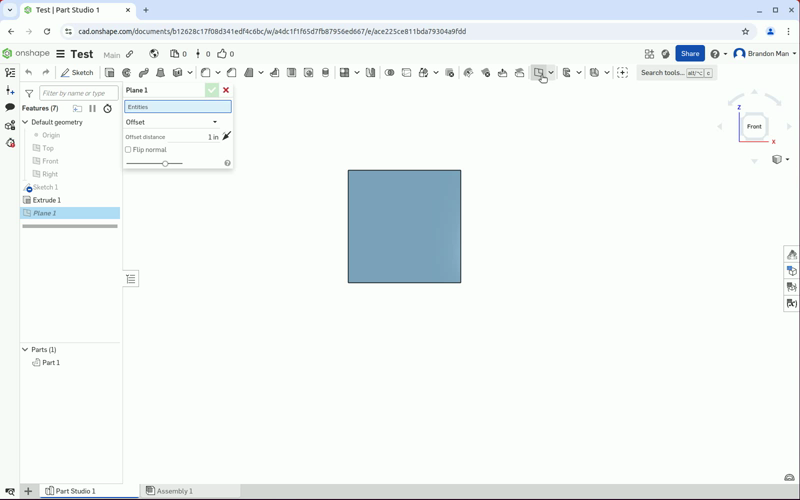
mouse_move(73, 163)
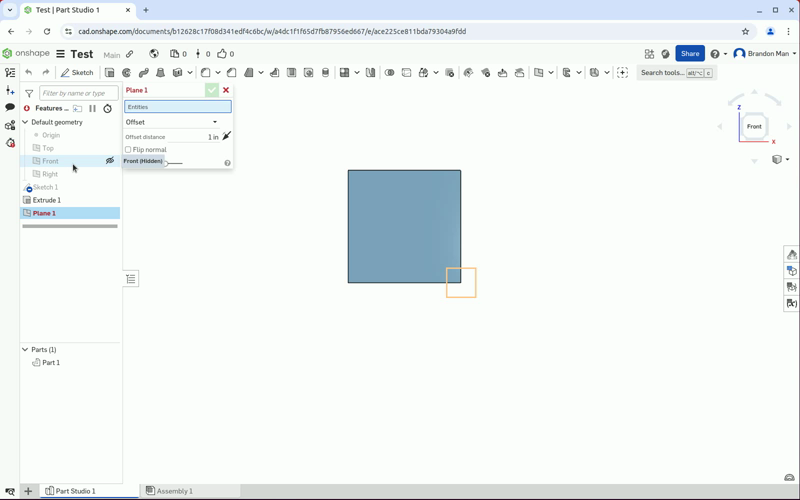
click(73, 163)
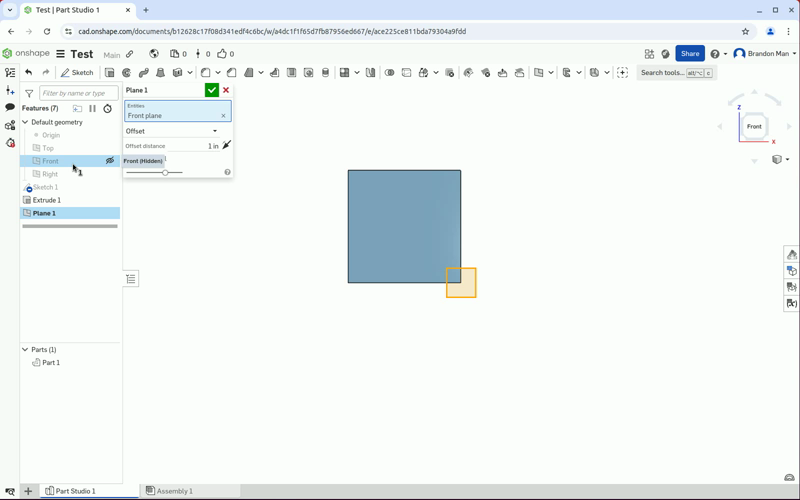
key(tab, 2)
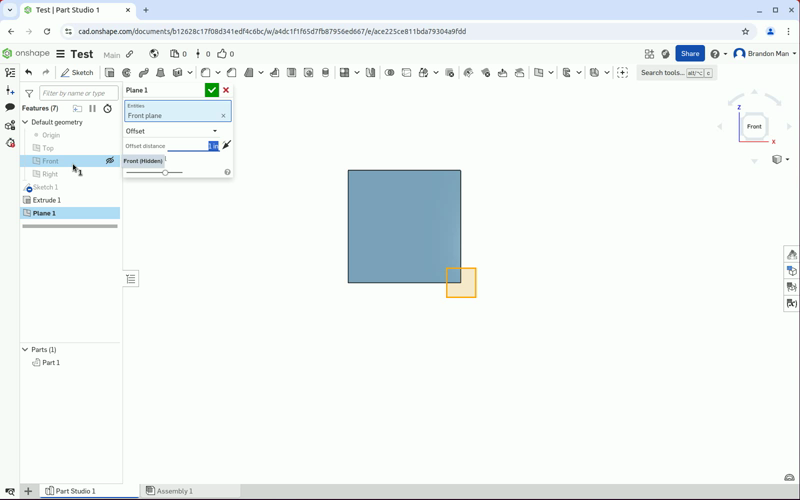
text(23.108)
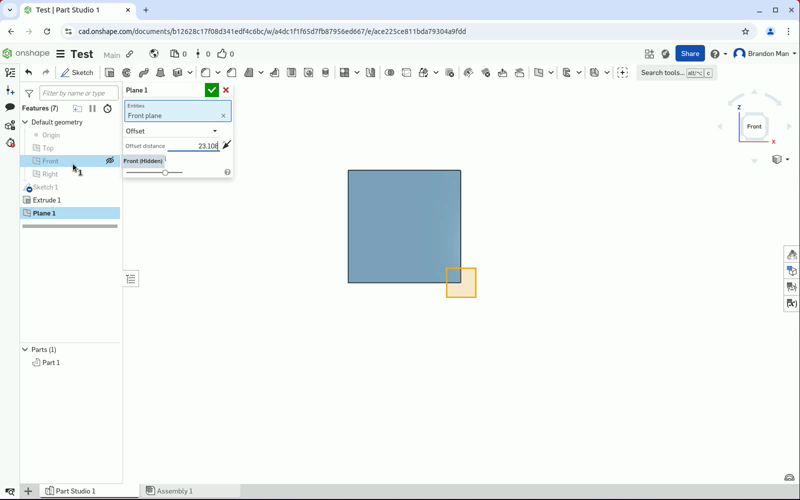
key(enter, 2)
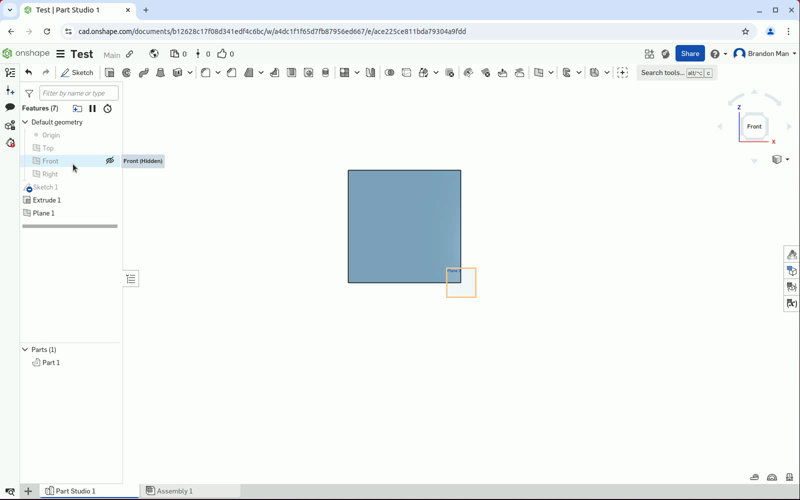
key(shift+s)
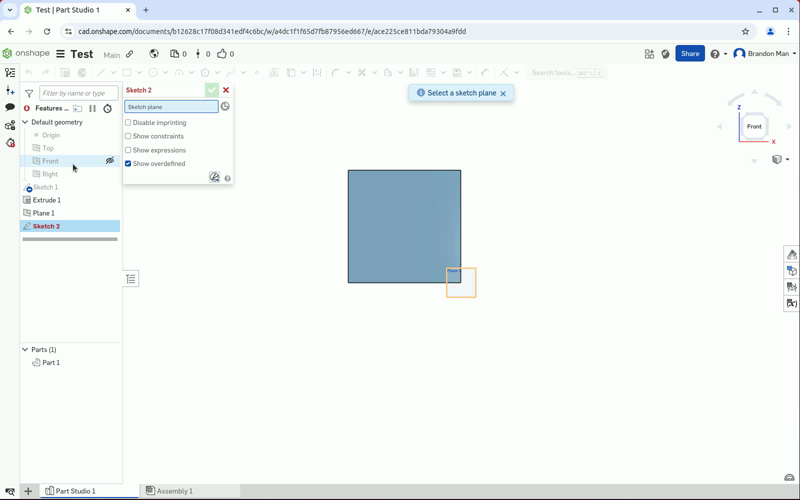
mouse_move(73, 215)
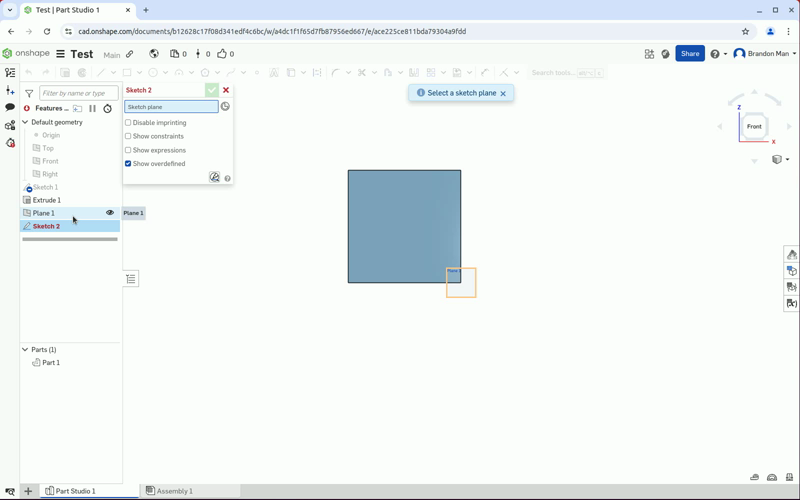
click(73, 215)
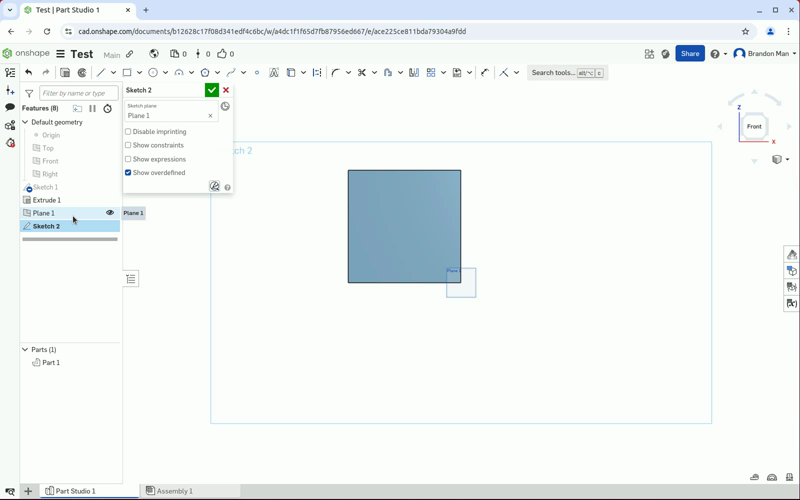
mouse_move(73, 352)
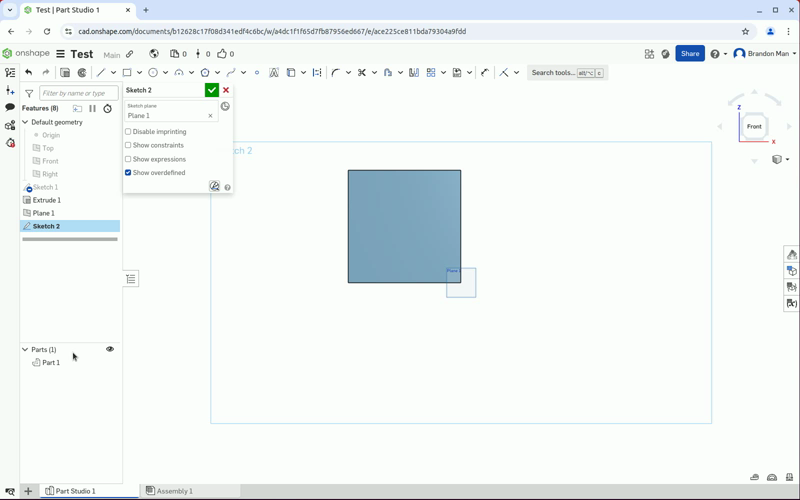
key(y)
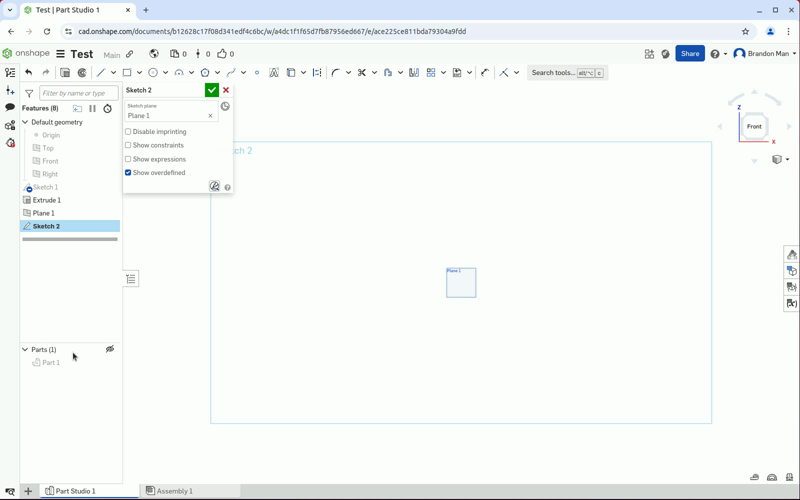
key(l)
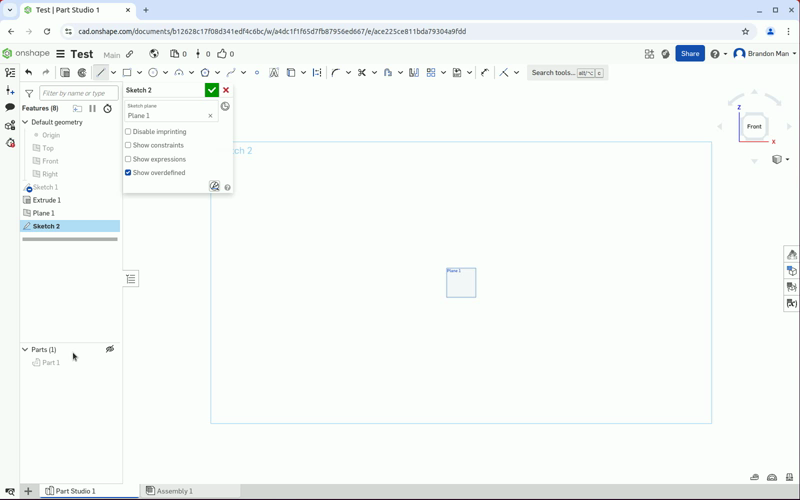
key_down(shift)
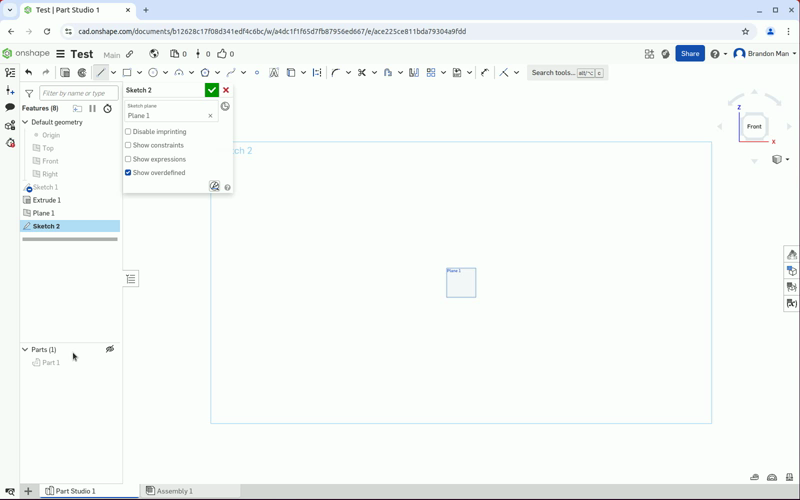
mouse_move(404, 282)
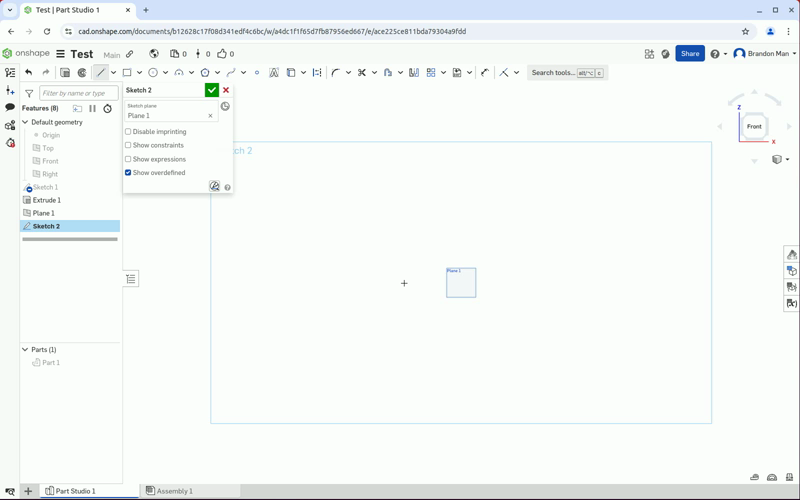
click(404, 282)
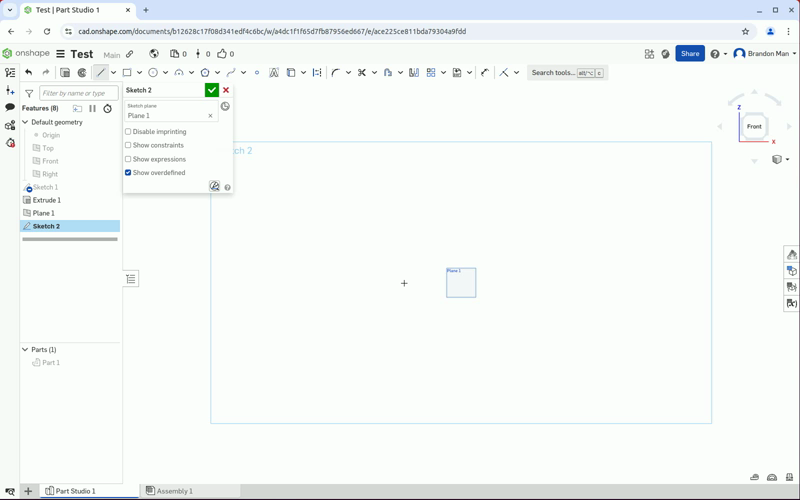
key_up(shift)
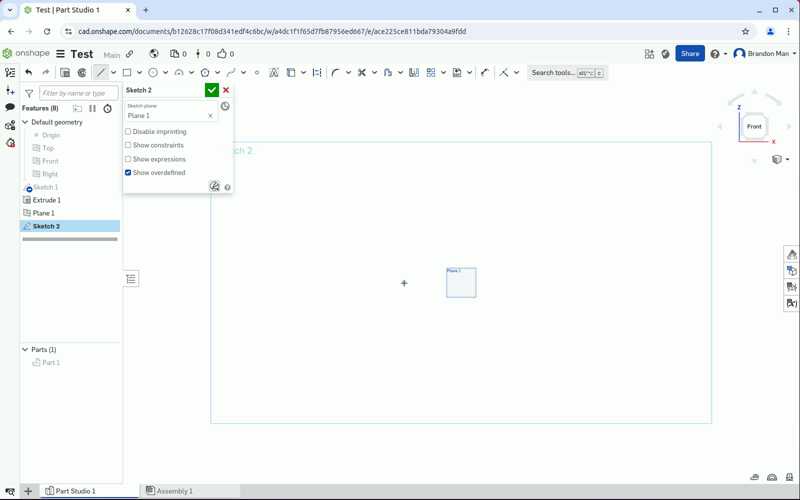
key_down(shift)
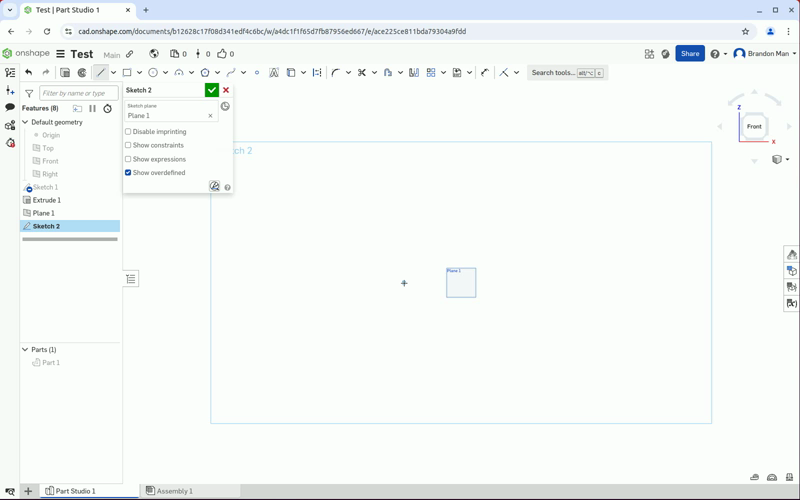
mouse_move(434, 282)
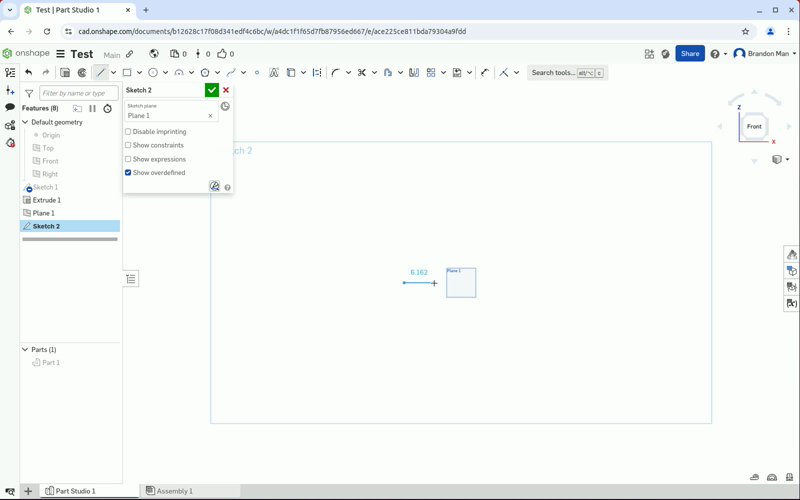
mouse_move(461, 282)
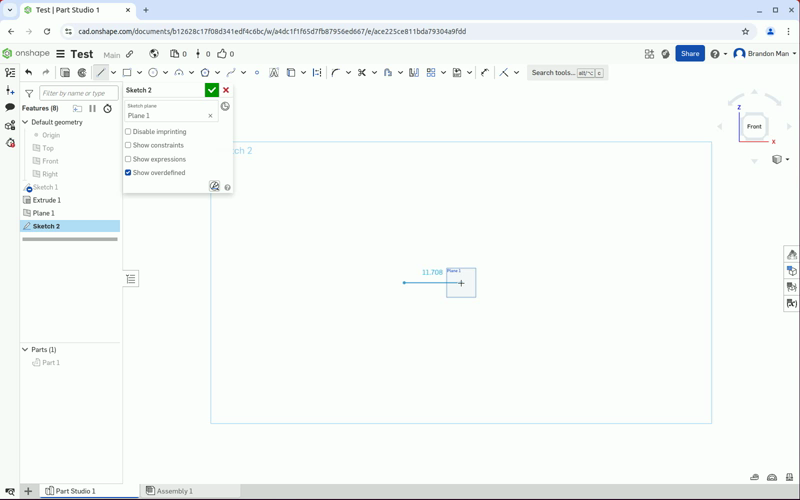
click(461, 282)
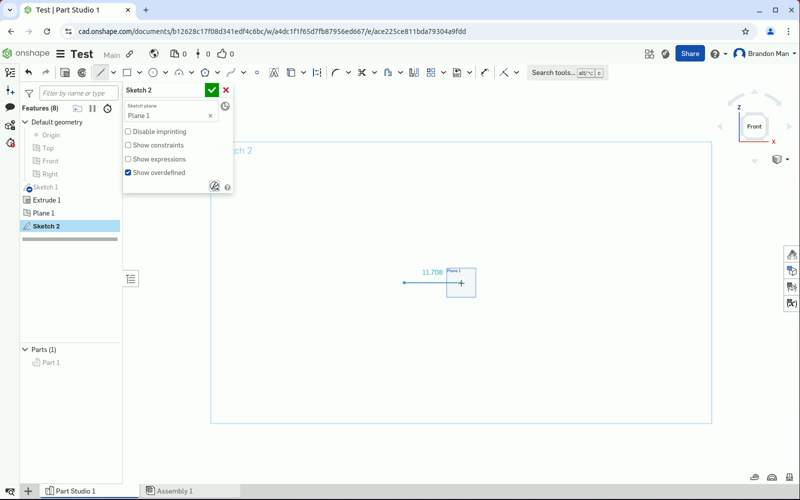
key_up(shift)
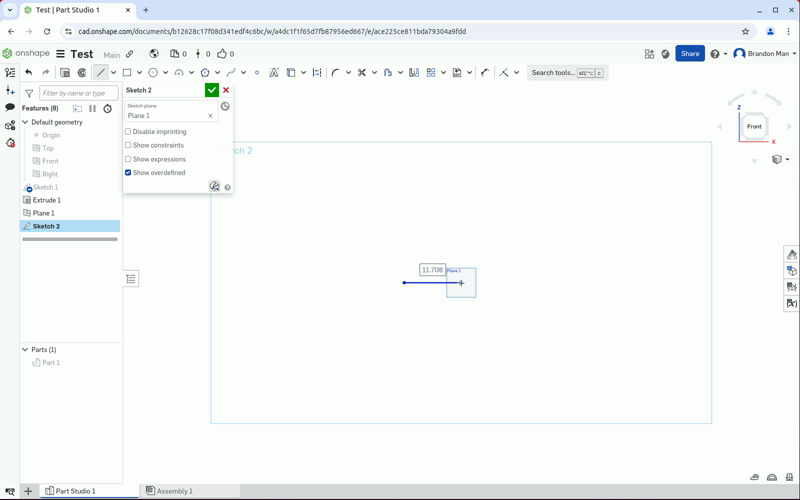
key_down(shift)
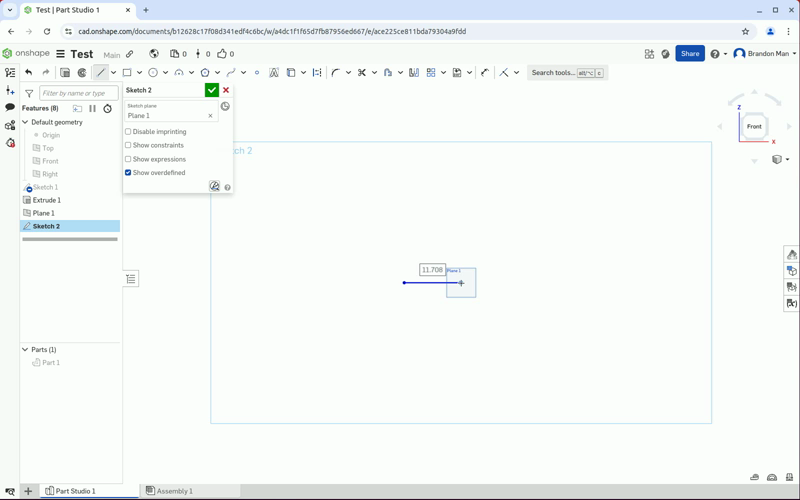
mouse_move(491, 282)
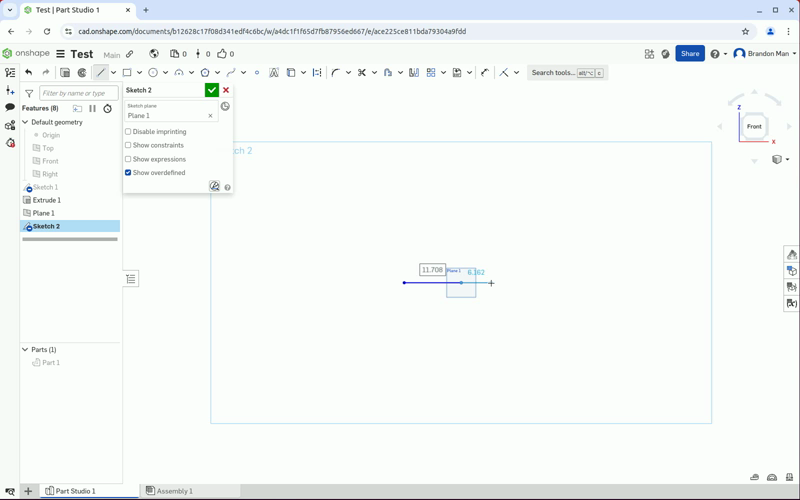
mouse_move(461, 226)
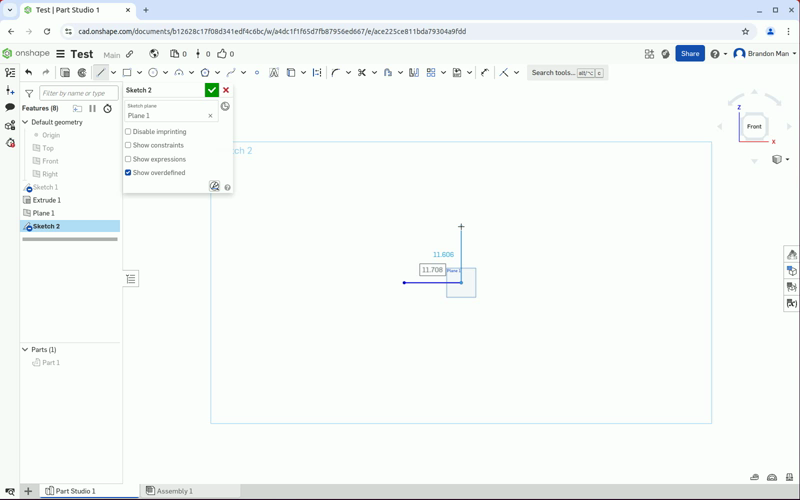
click(461, 226)
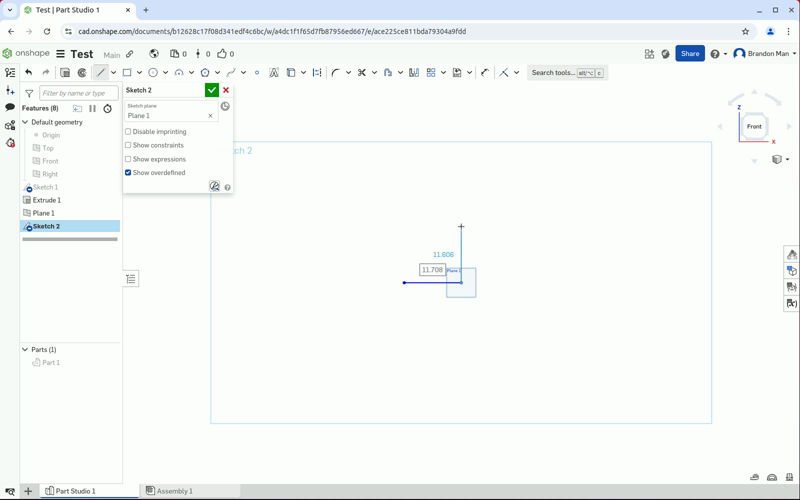
key_up(shift)
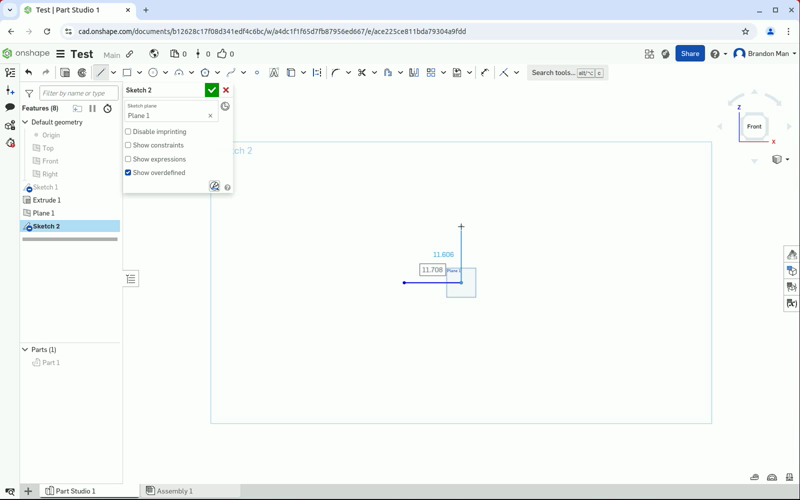
key_down(shift)
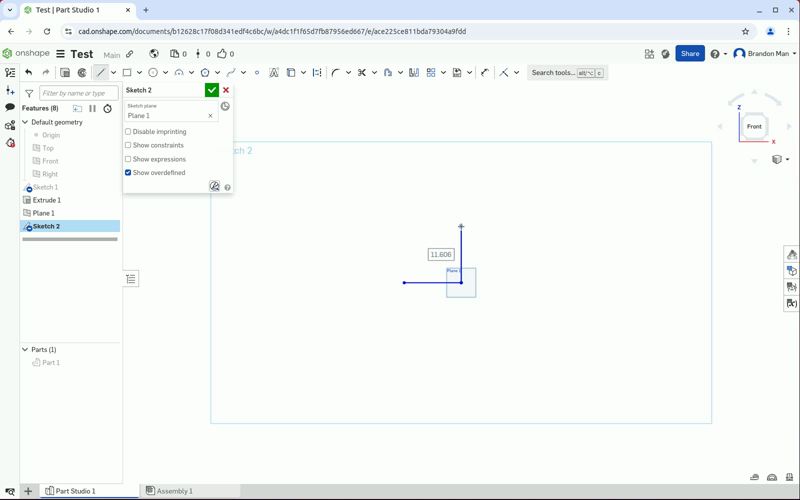
mouse_move(491, 226)
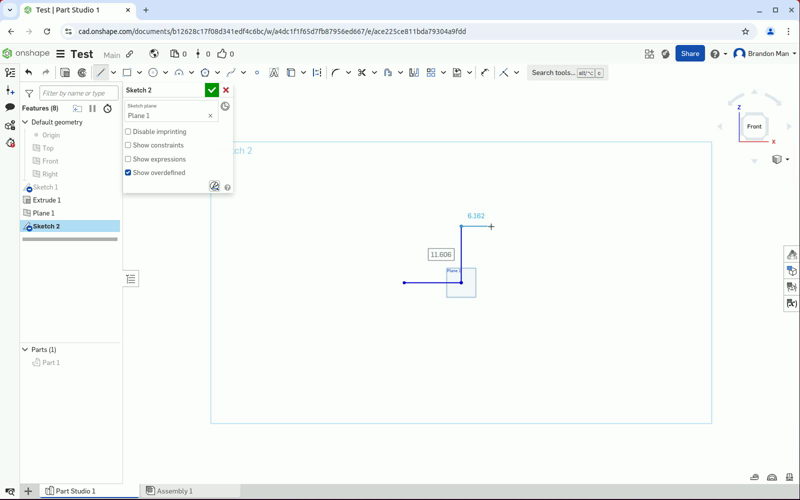
mouse_move(404, 226)
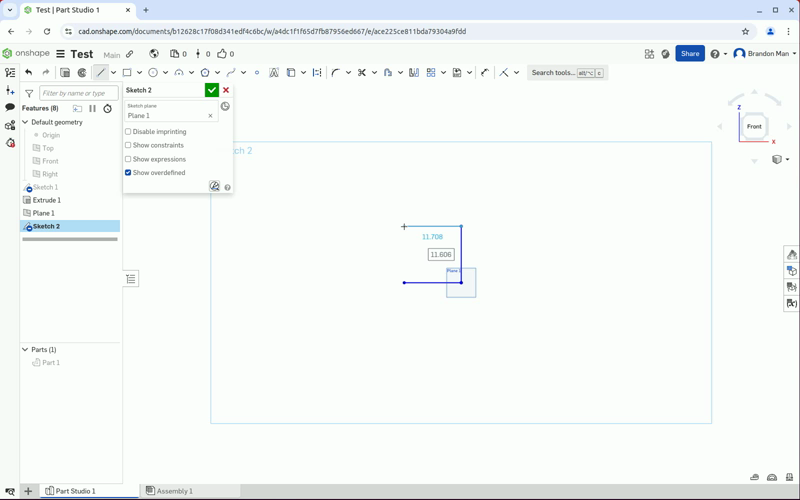
click(404, 226)
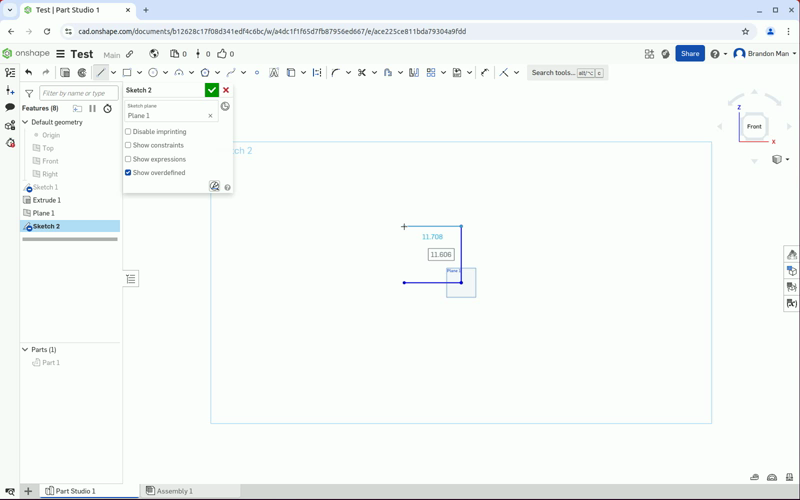
key_up(shift)
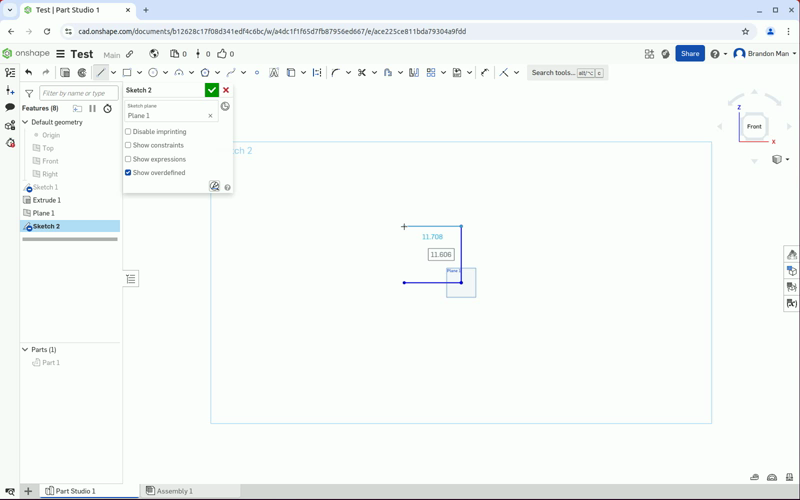
mouse_move(434, 226)
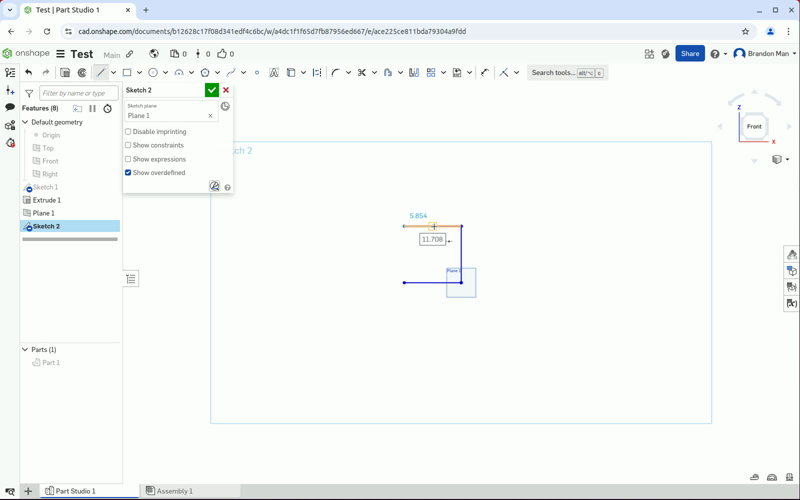
key_down(shift)
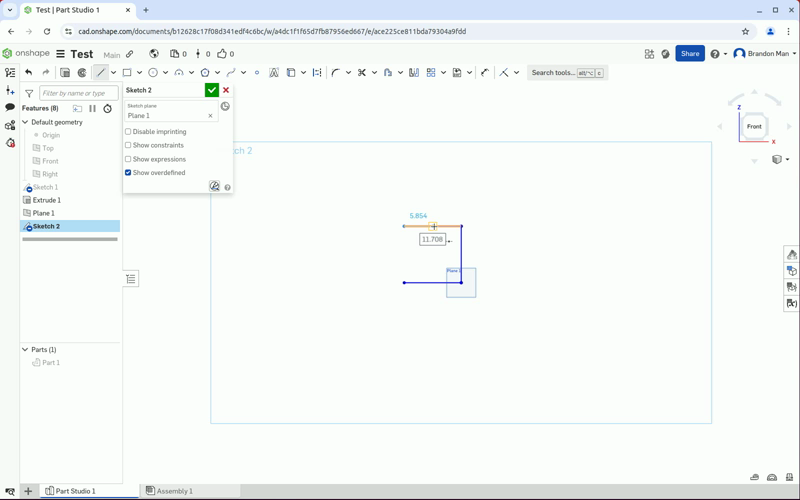
mouse_move(404, 282)
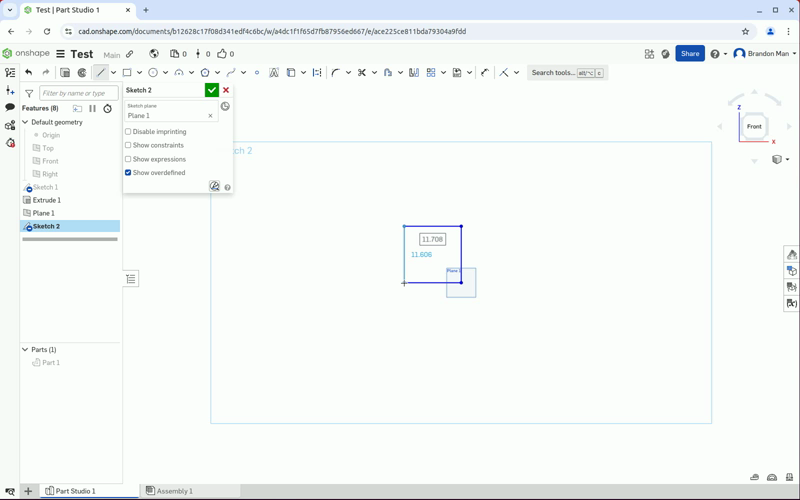
key_up(shift)
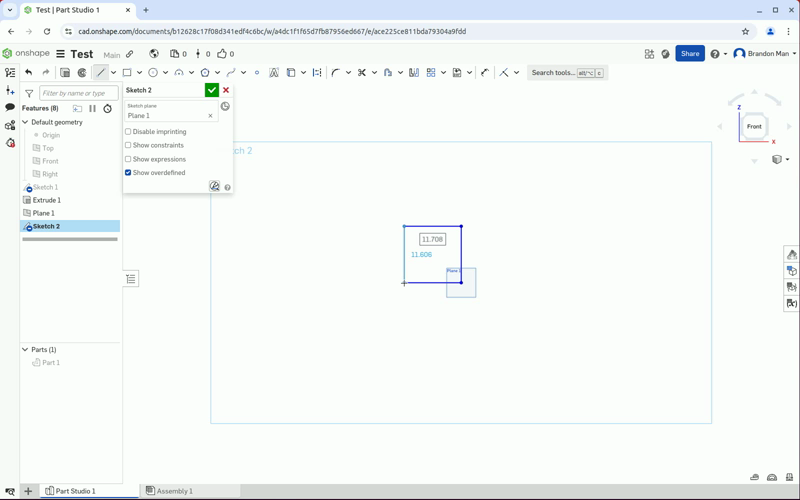
click(404, 282)
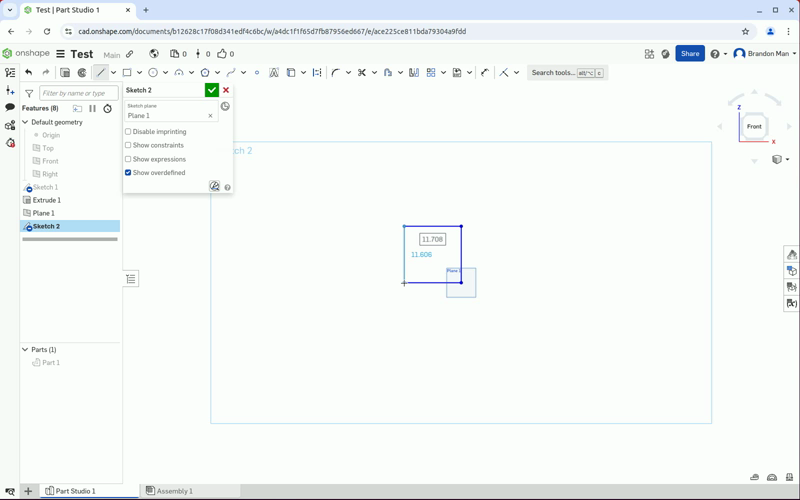
key(esc)
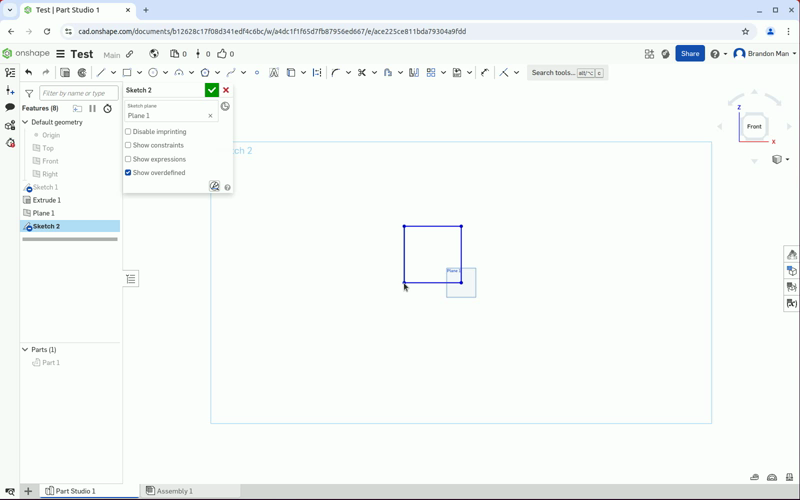
mouse_move(407, 238)
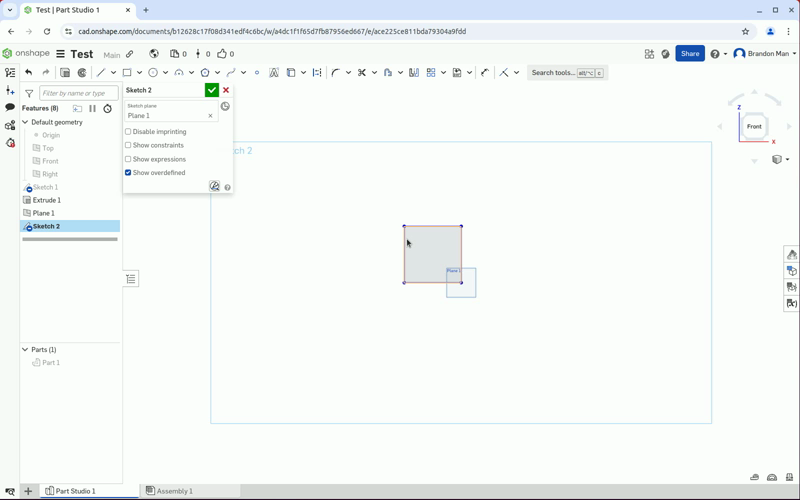
click(407, 238)
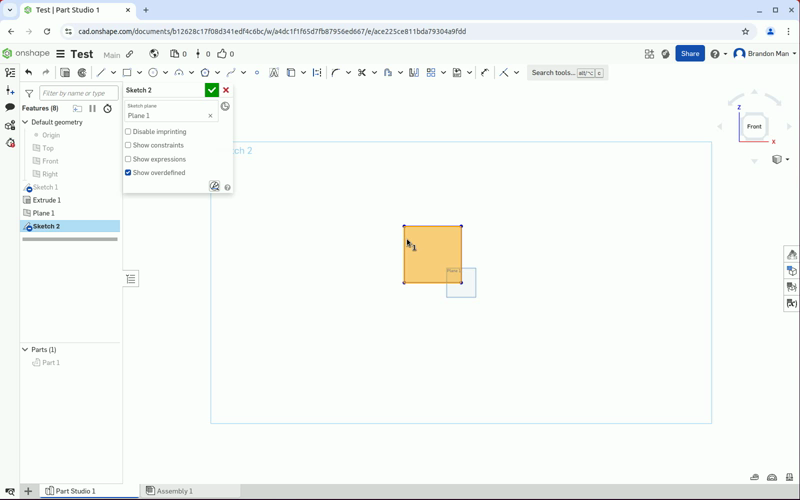
mouse_move(73, 352)
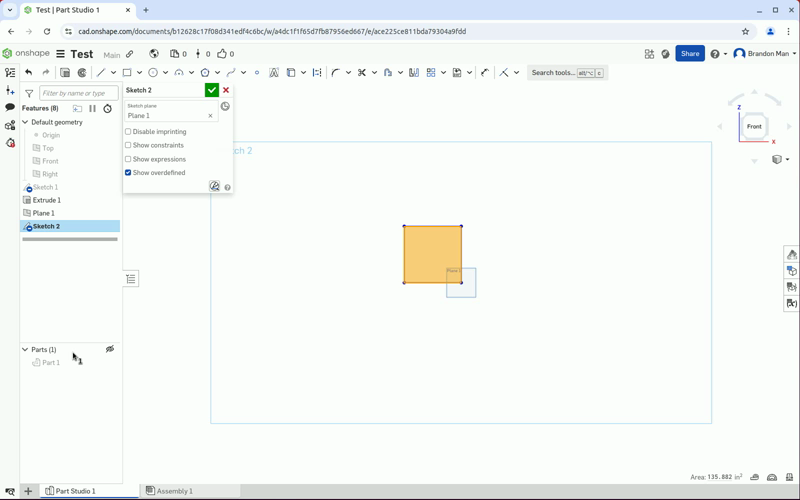
key(shift+y)
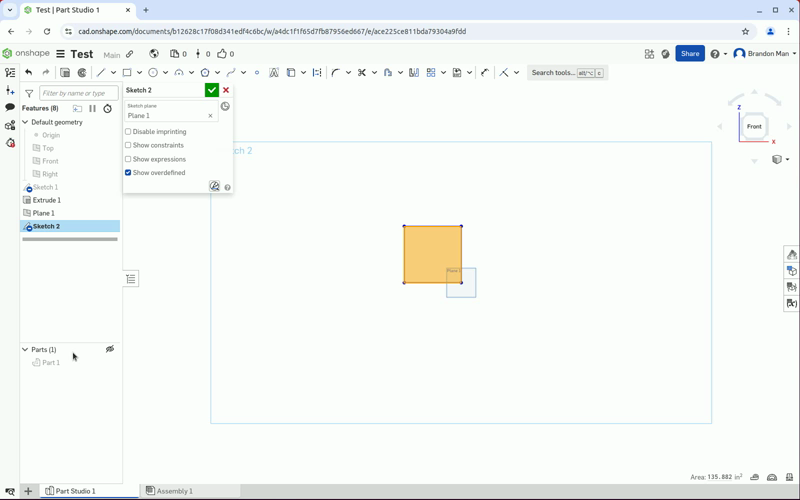
key(shift+e)
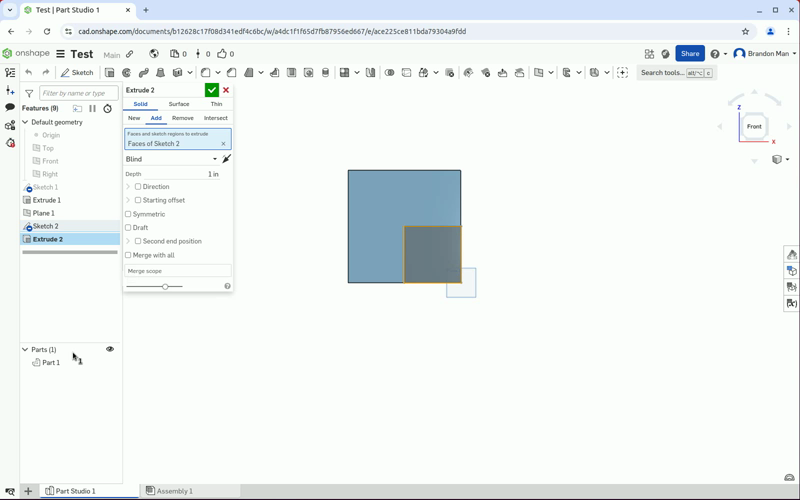
mouse_move(143, 106)
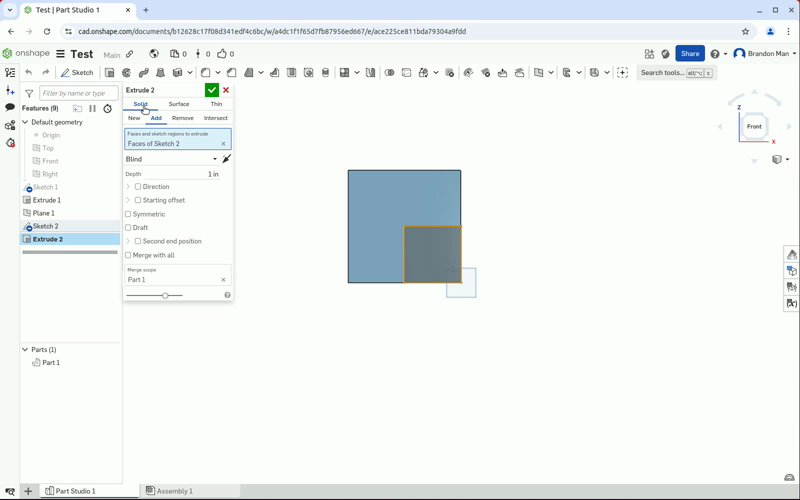
click(143, 106)
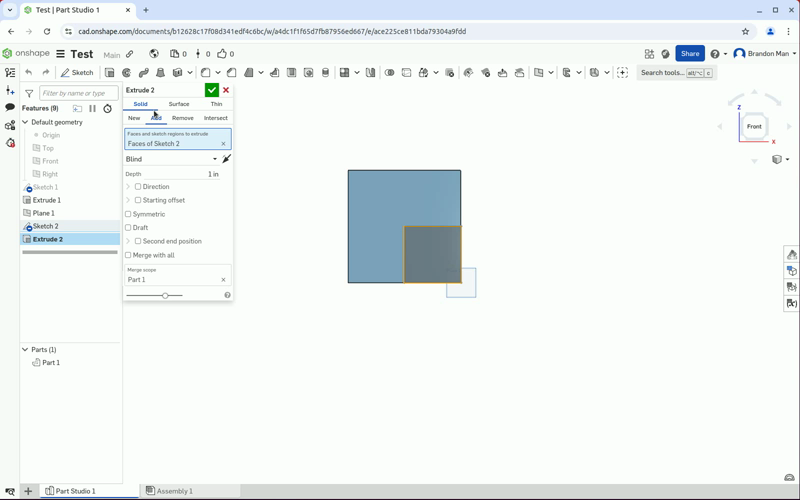
mouse_move(186, 120)
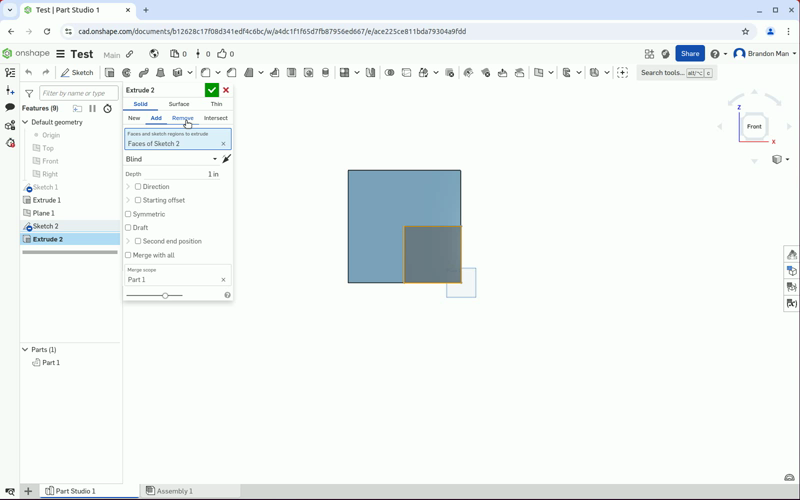
click(186, 120)
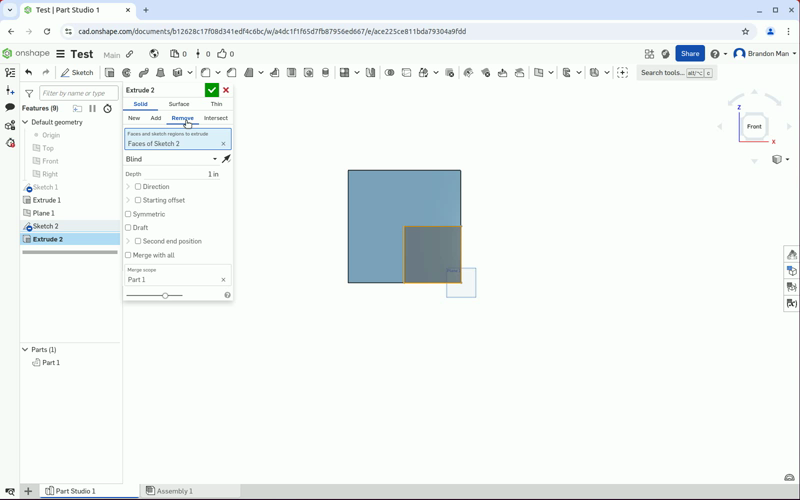
key(tab, 4)
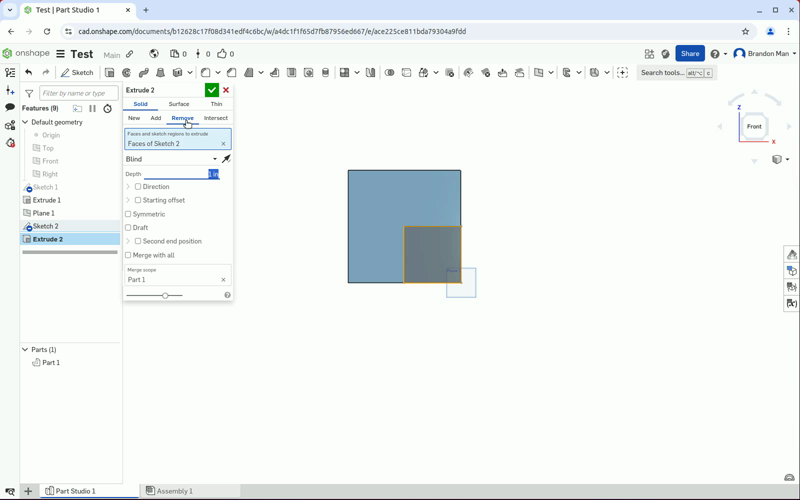
text(11.554)
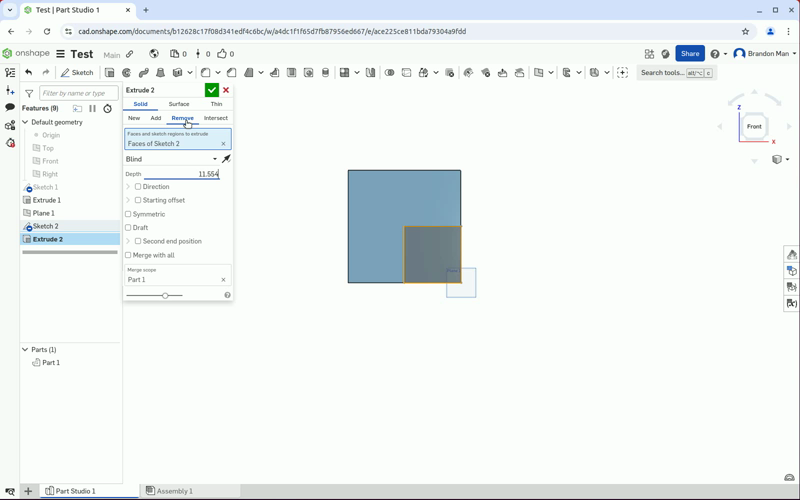
key(tab, 6)
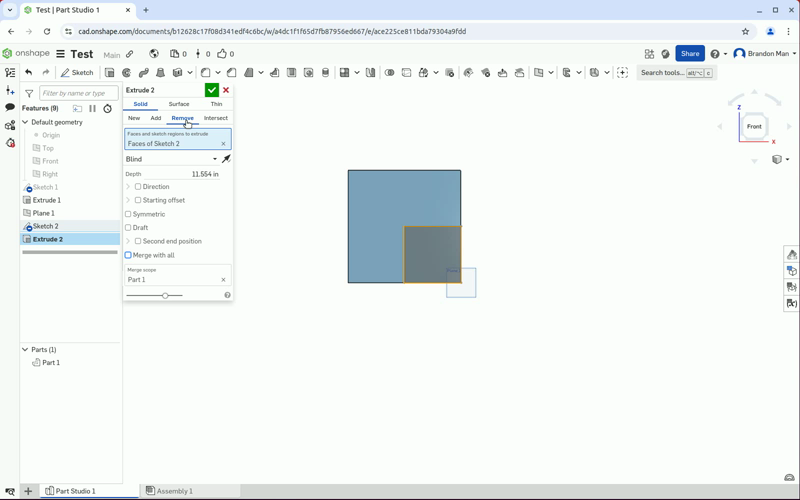
key(space)
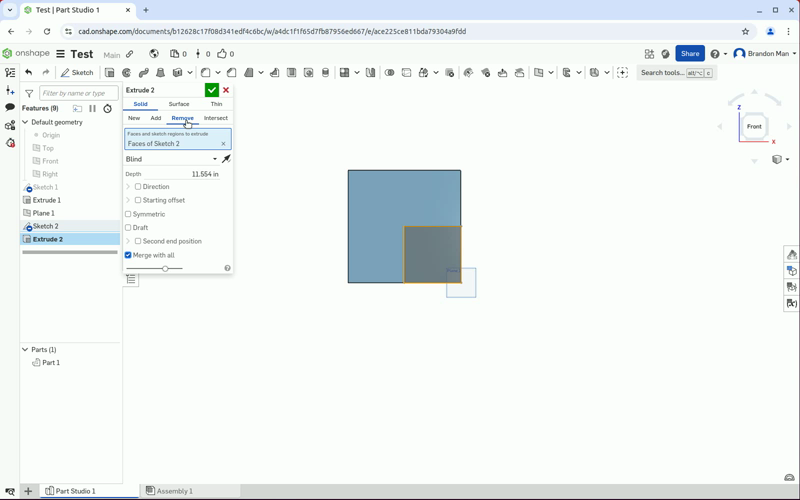
key(enter)
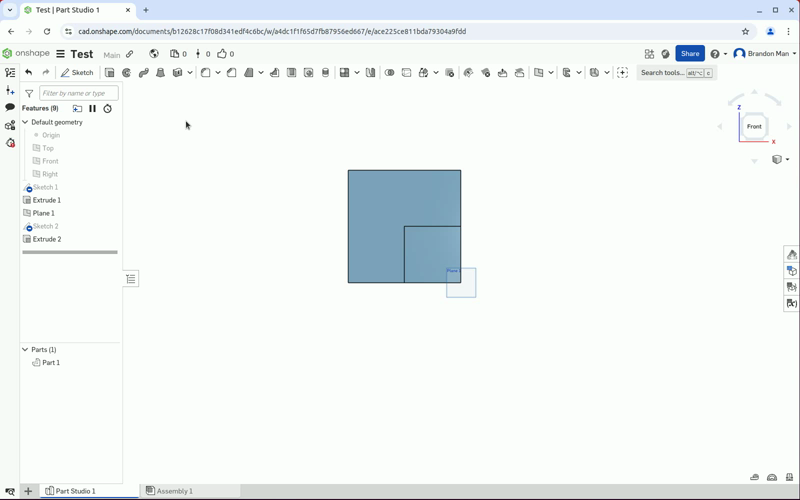
key(shift+h)
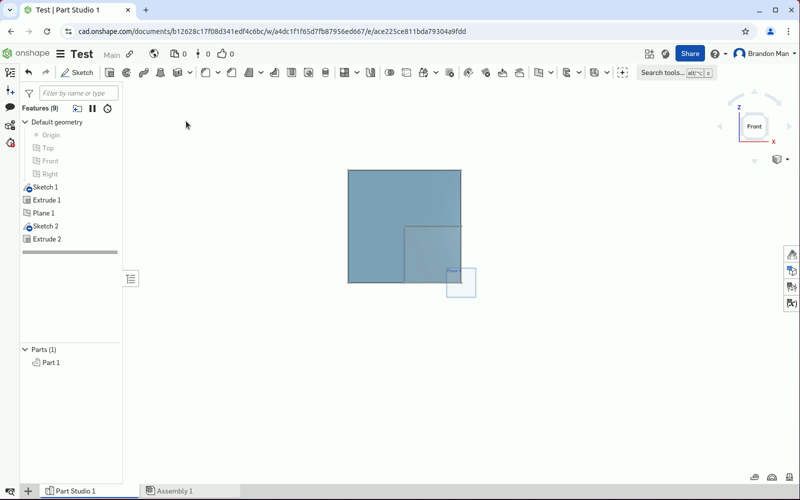
key(shift+h)
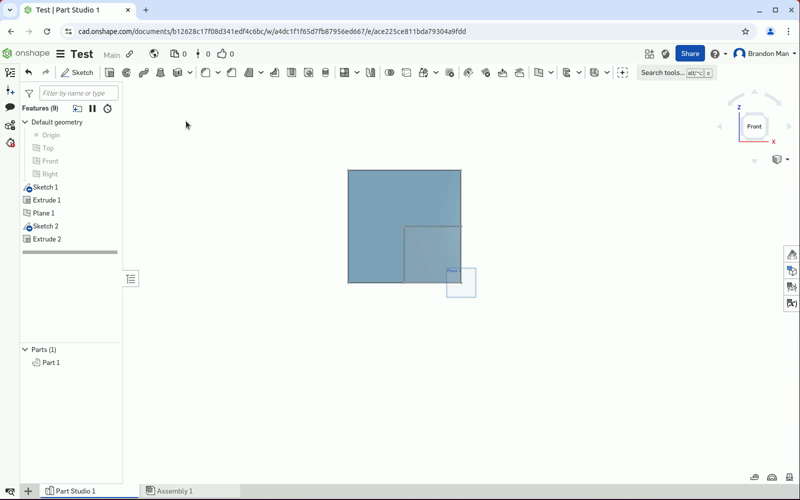
key(shift+7)
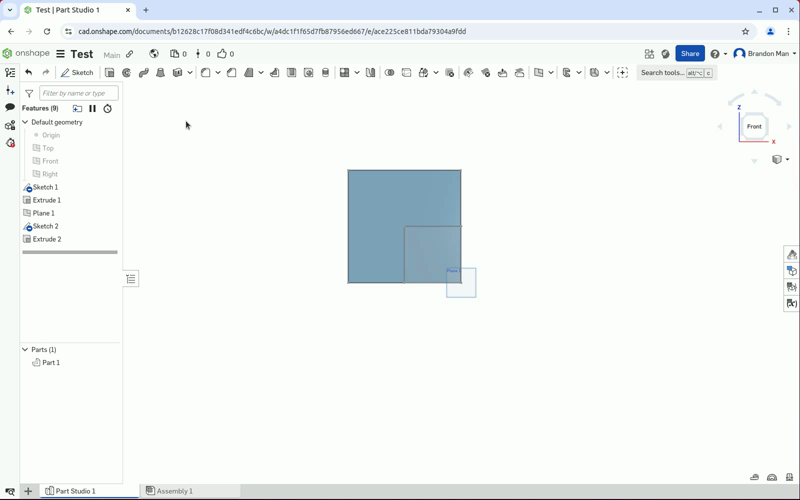
key(left, 2)
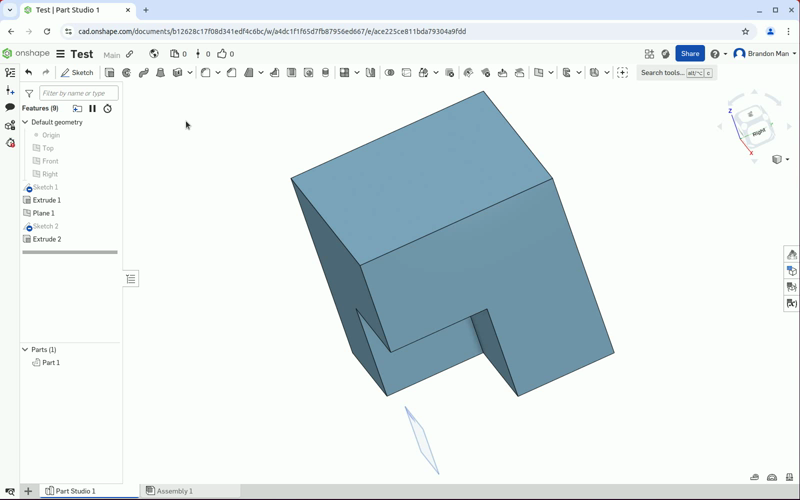
key(down, 2)
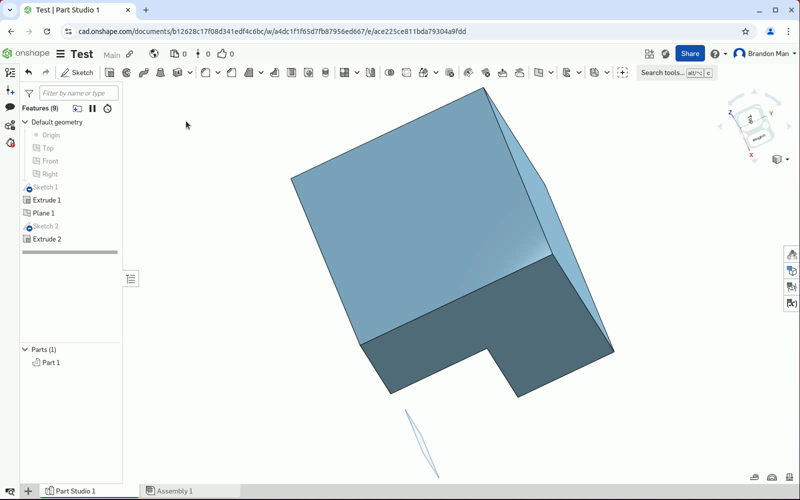
key(up, 2)
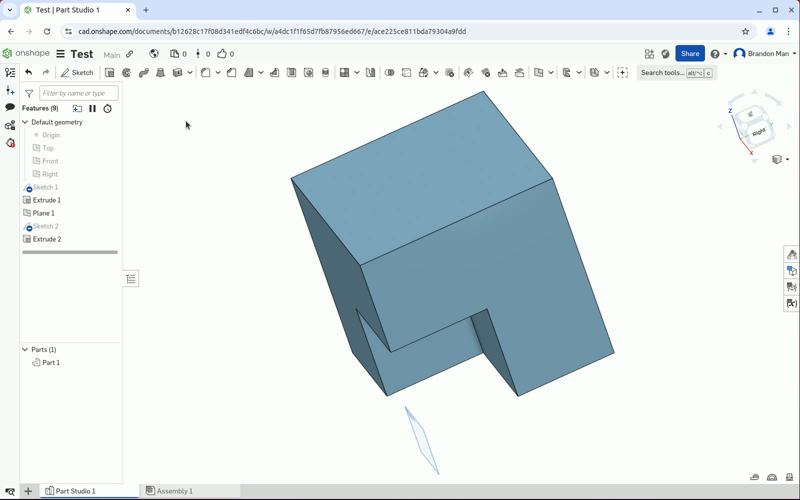
key(right, 2)
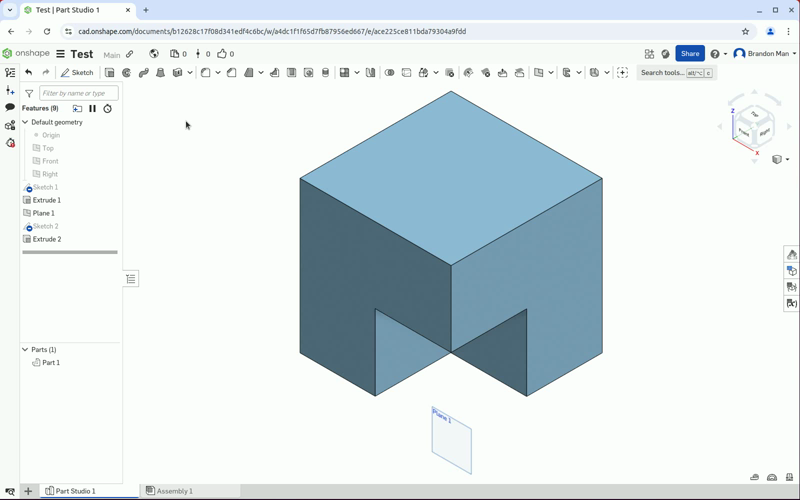
mouse_move(73, 189)
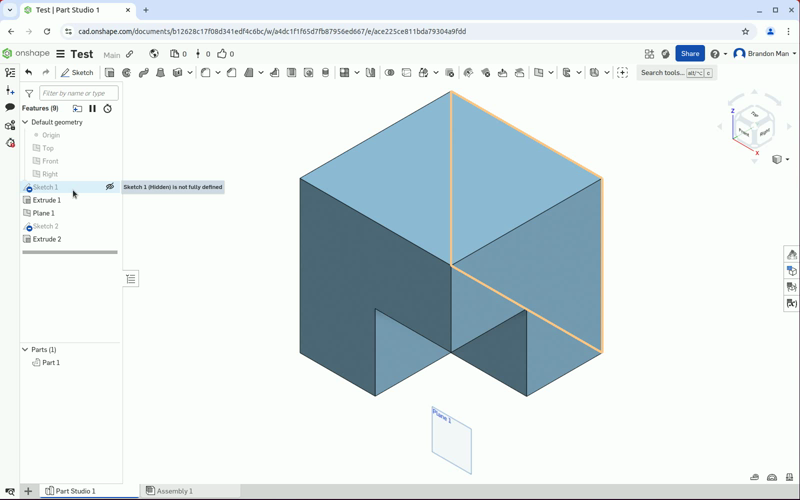
click(73, 189)